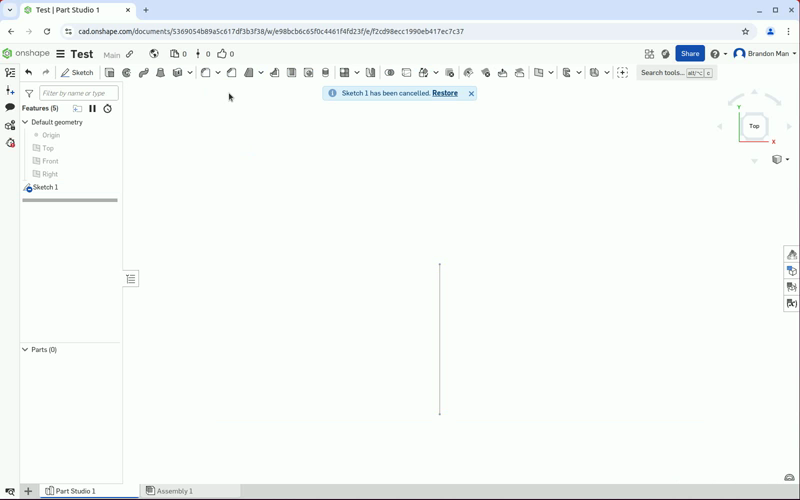
key(shift+h)
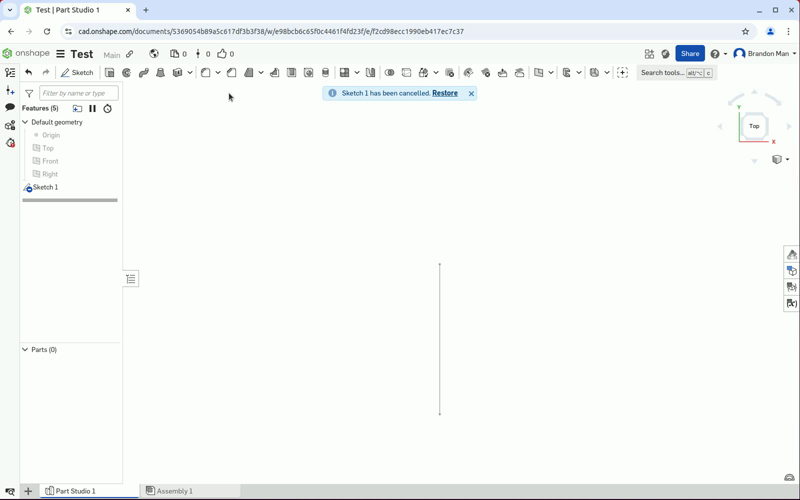
key(shift+s)
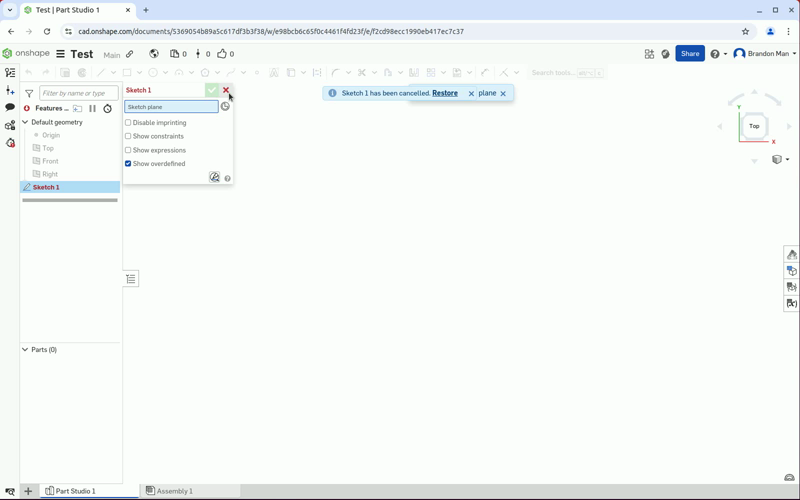
mouse_move(73, 150)
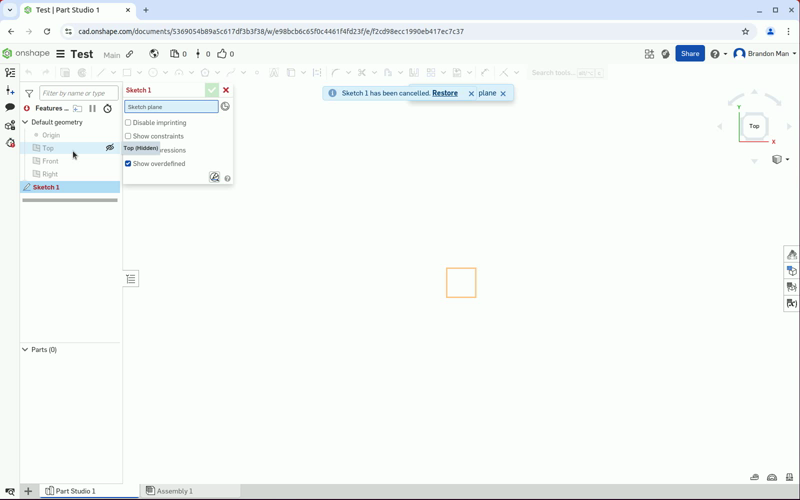
click(73, 150)
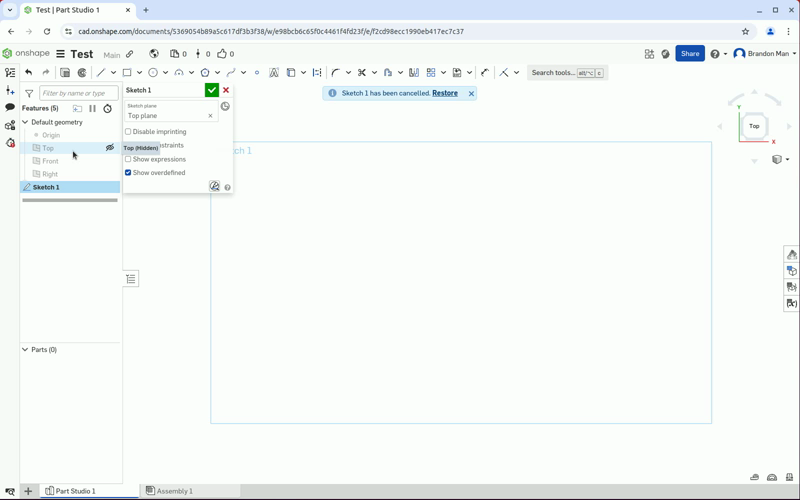
mouse_move(73, 352)
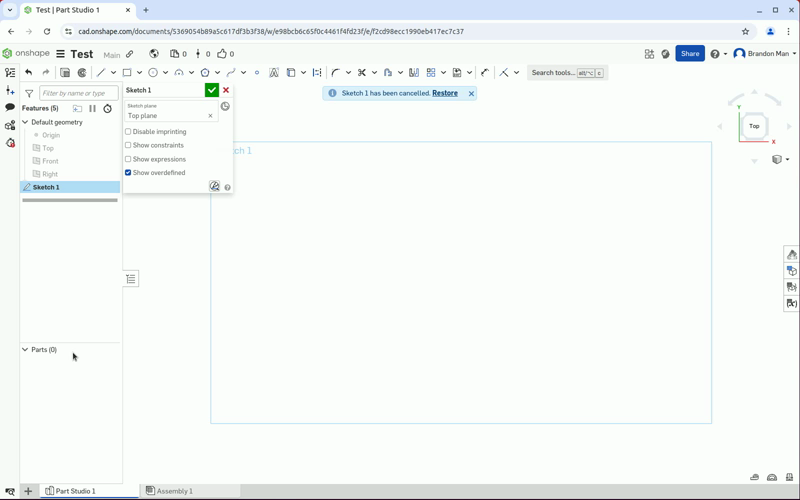
key(y)
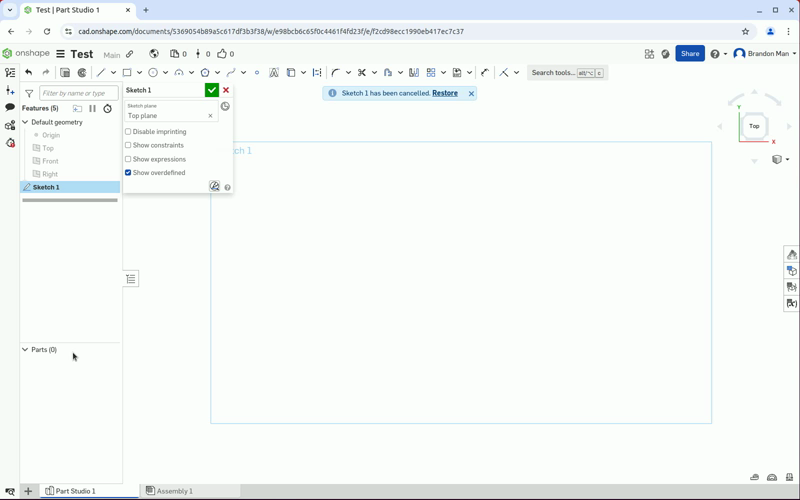
key(l)
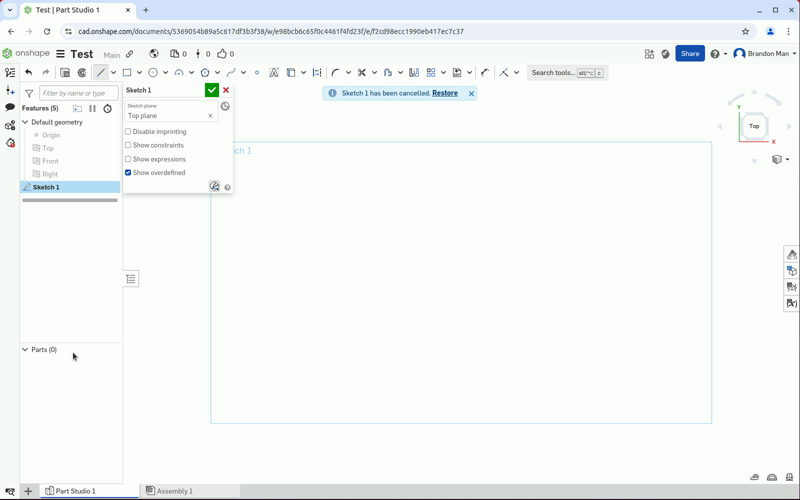
key_down(shift)
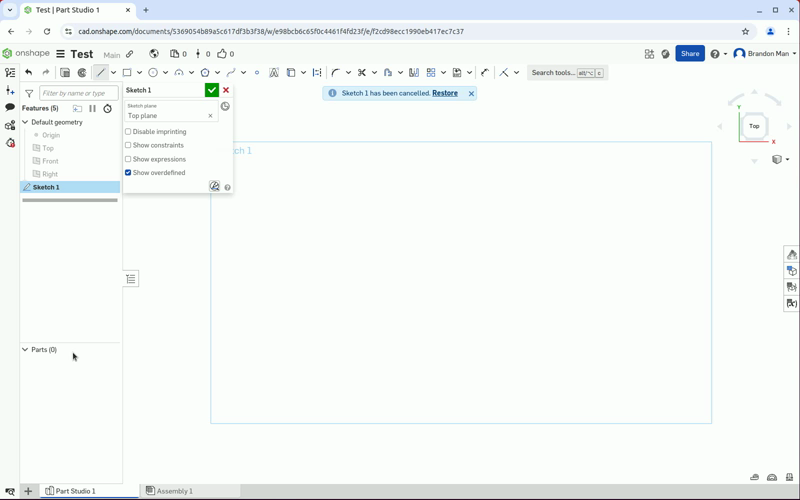
mouse_move(356, 191)
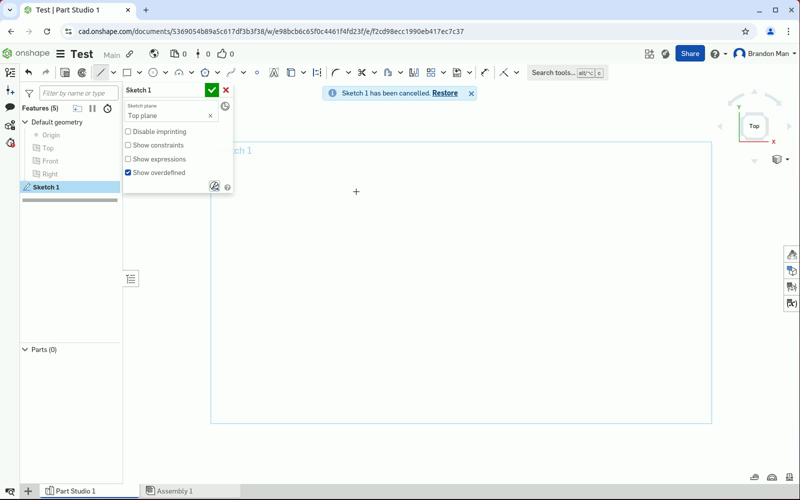
click(356, 191)
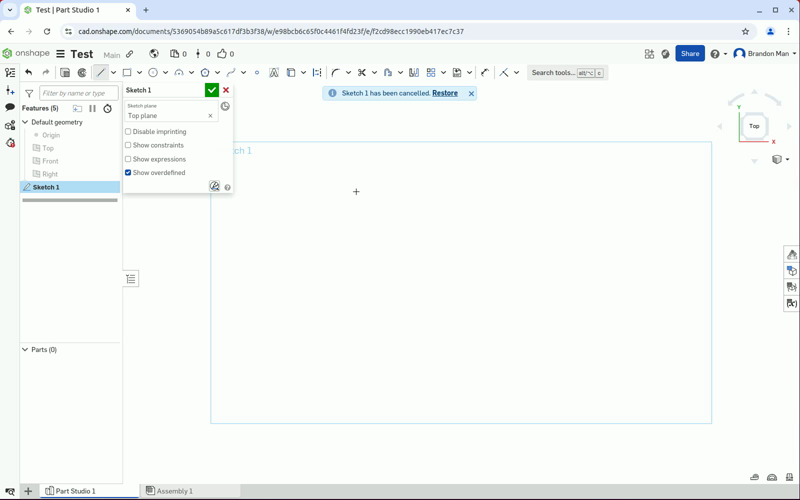
key_up(shift)
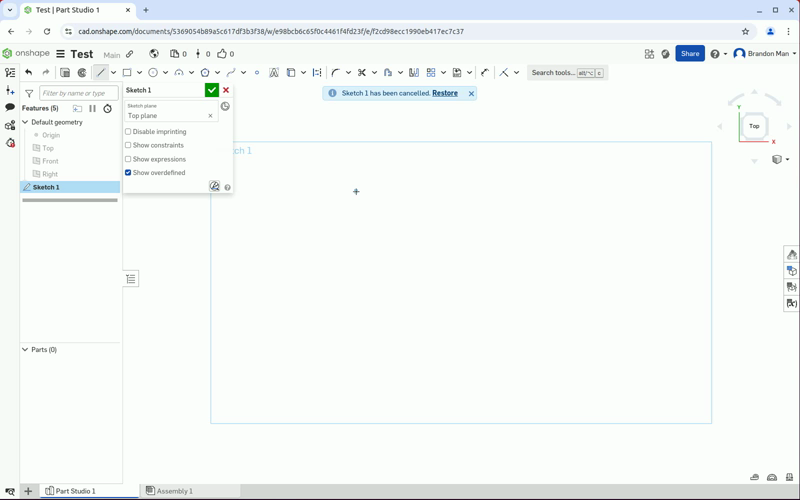
key_down(shift)
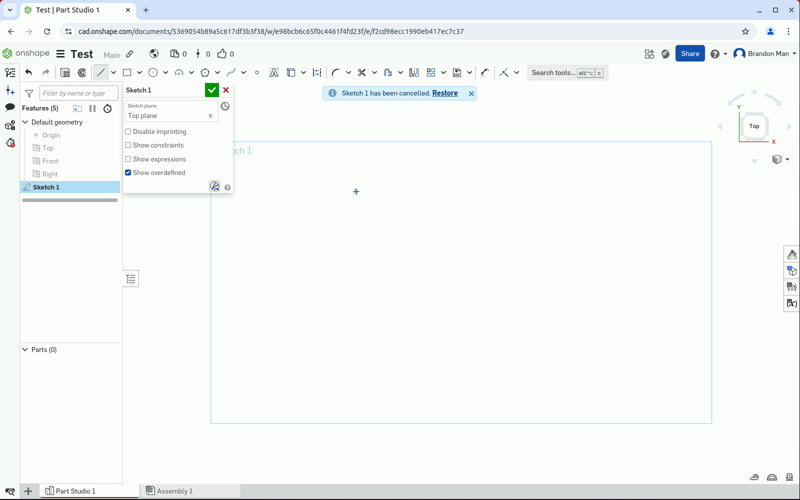
mouse_move(386, 191)
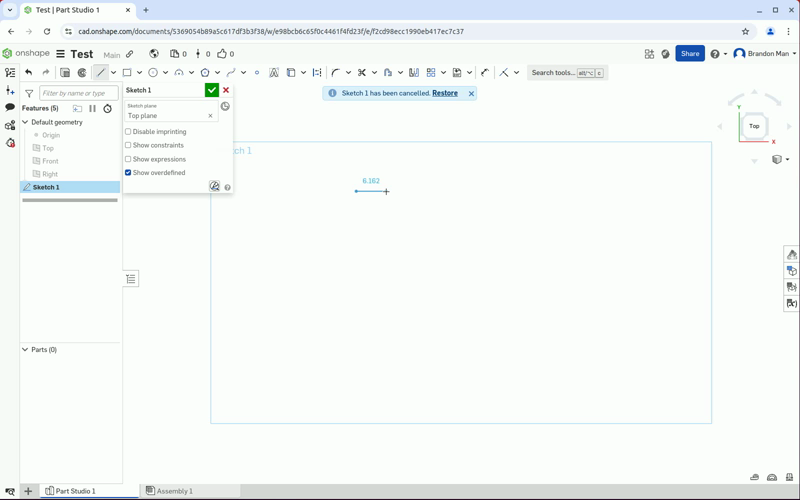
mouse_move(373, 208)
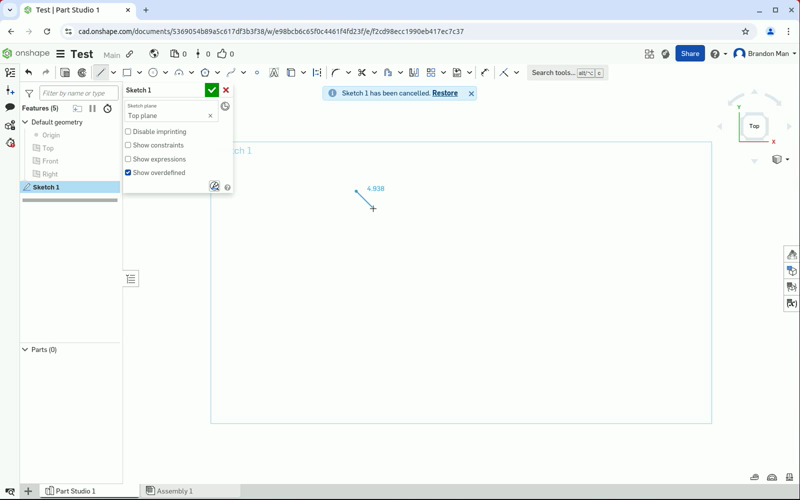
click(373, 208)
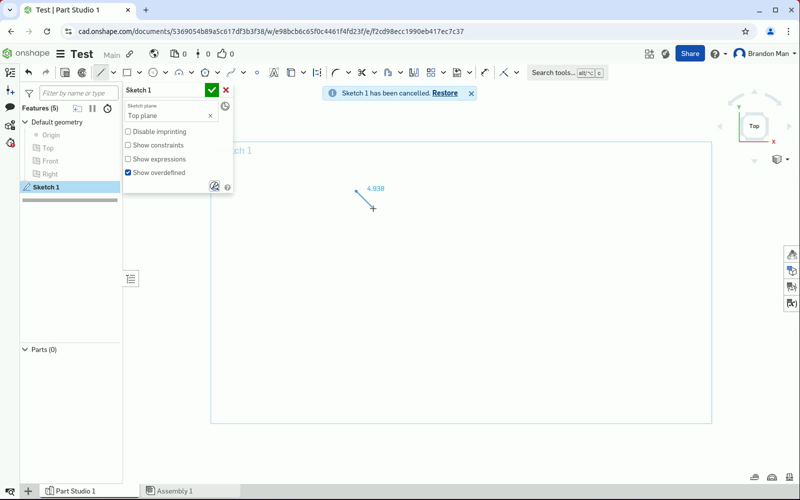
key_up(shift)
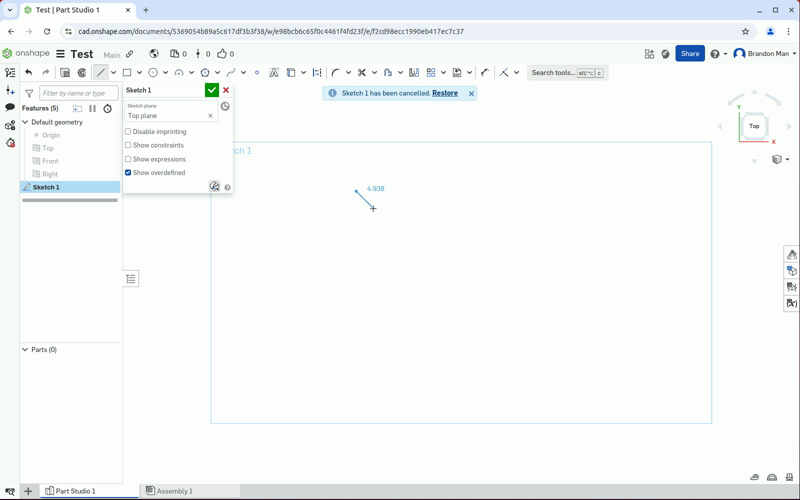
key_down(shift)
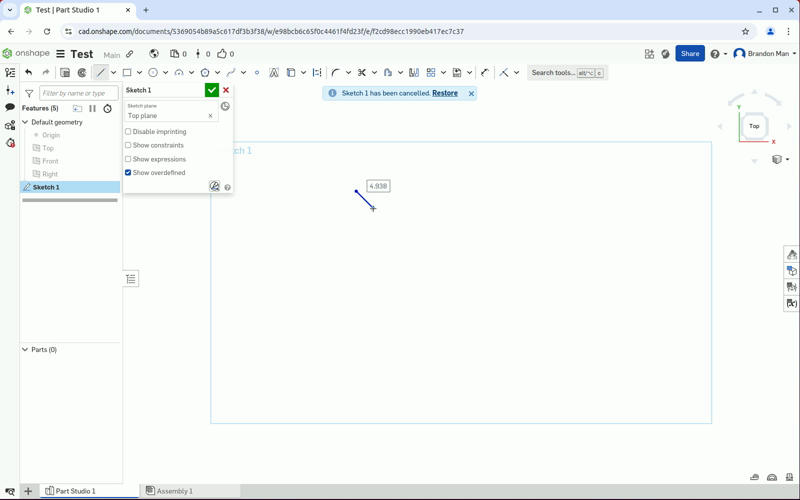
mouse_move(403, 208)
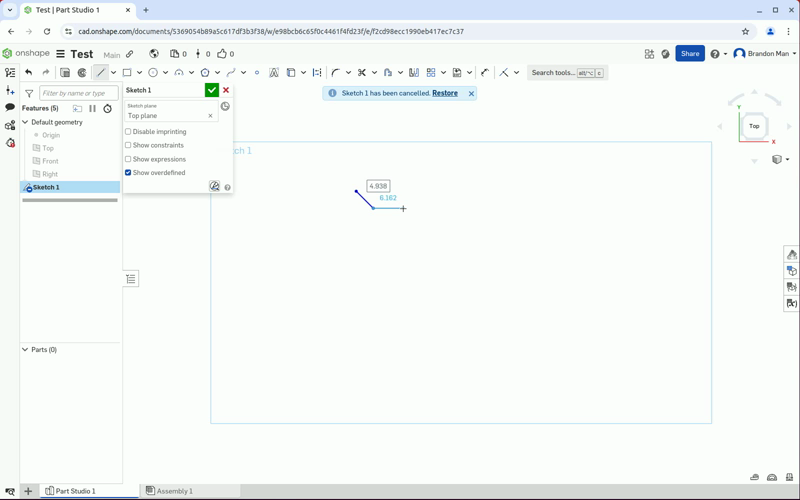
mouse_move(379, 202)
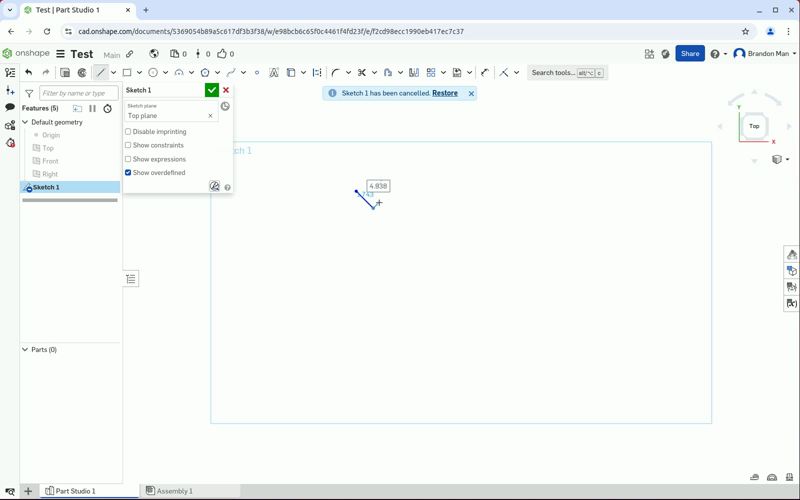
click(379, 202)
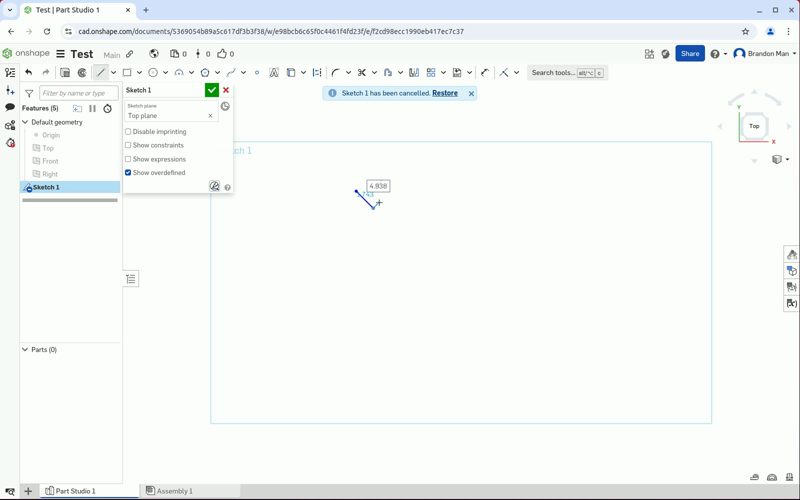
key_up(shift)
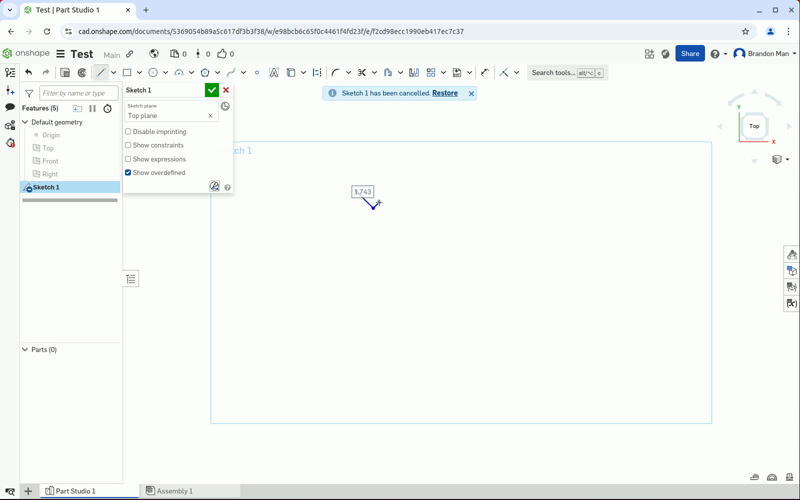
key_down(shift)
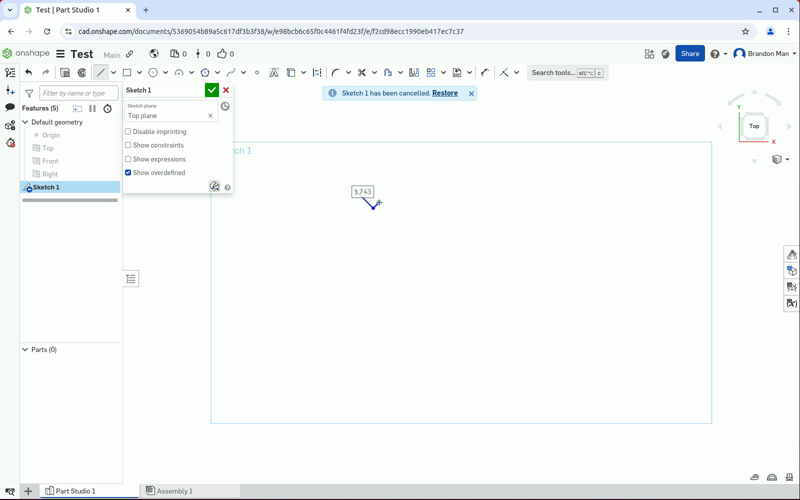
mouse_move(409, 202)
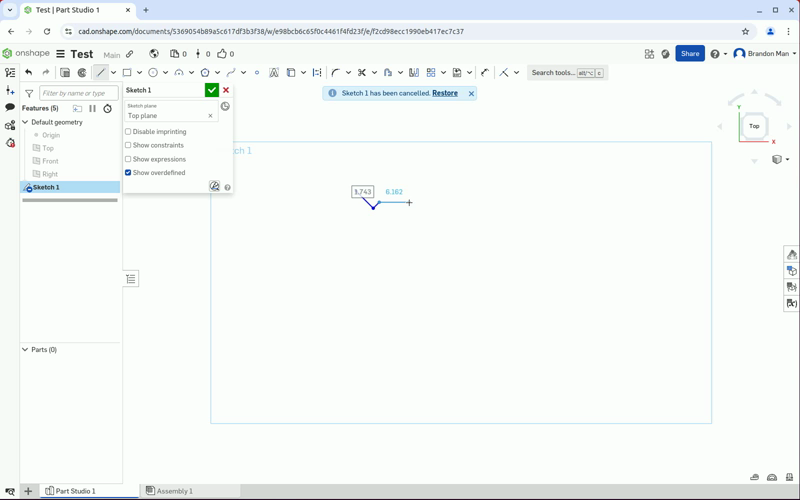
mouse_move(364, 188)
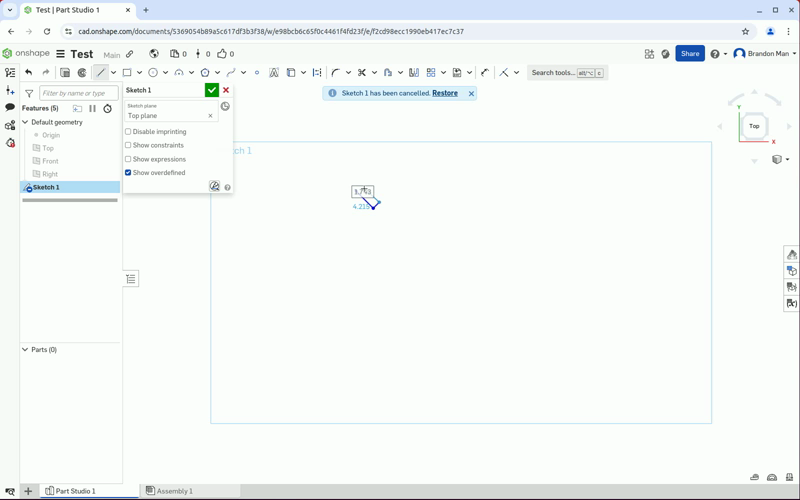
click(364, 188)
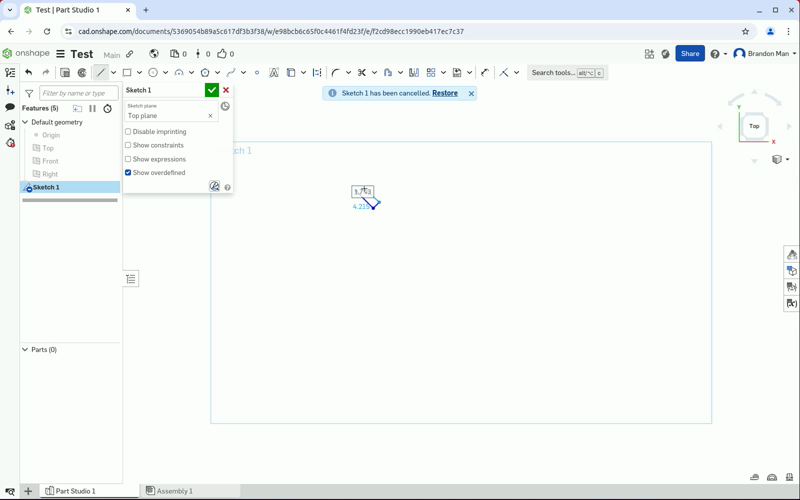
key_up(shift)
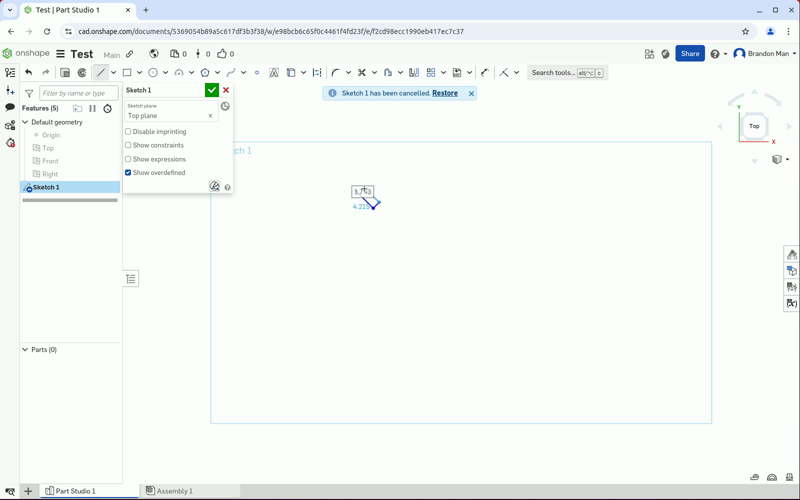
key_down(shift)
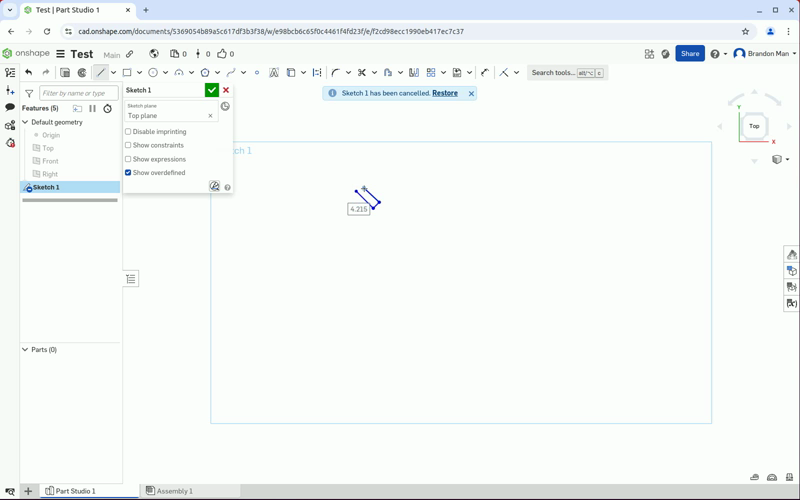
mouse_move(394, 188)
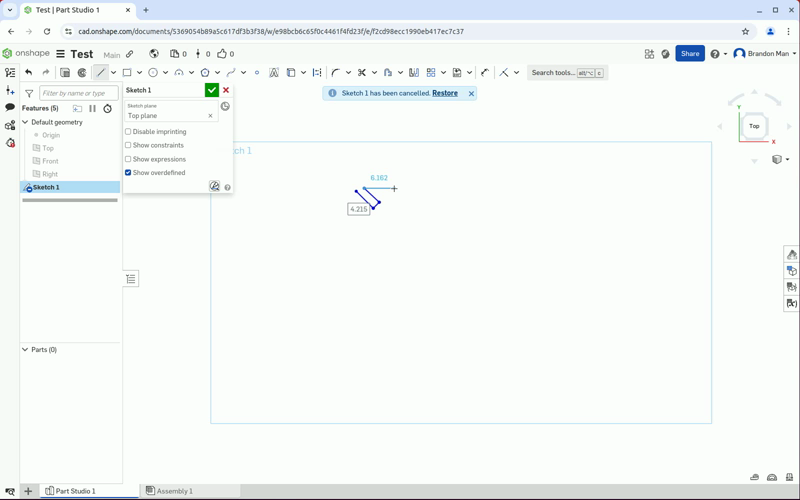
mouse_move(364, 179)
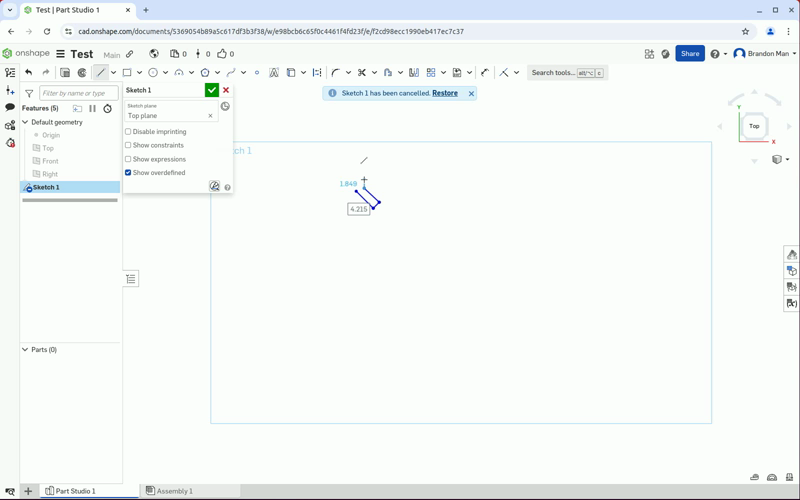
click(364, 179)
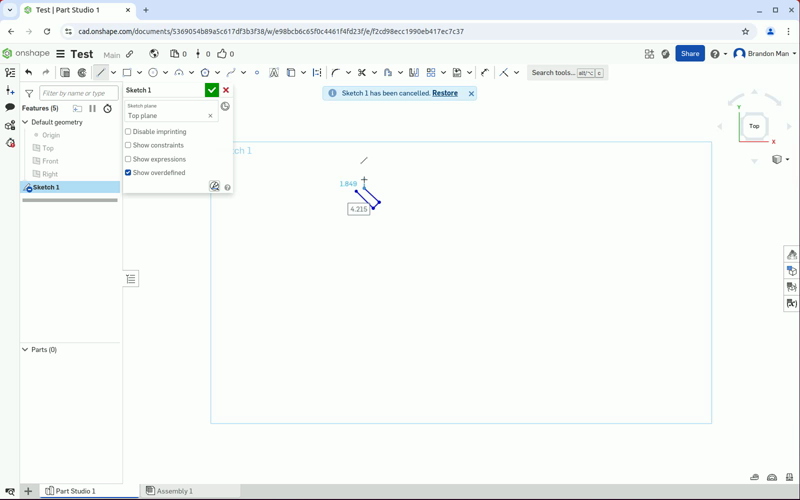
key_up(shift)
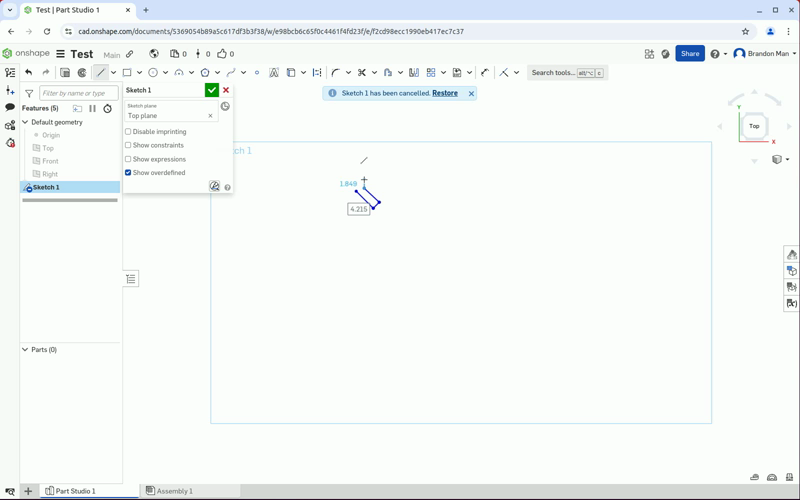
key_down(shift)
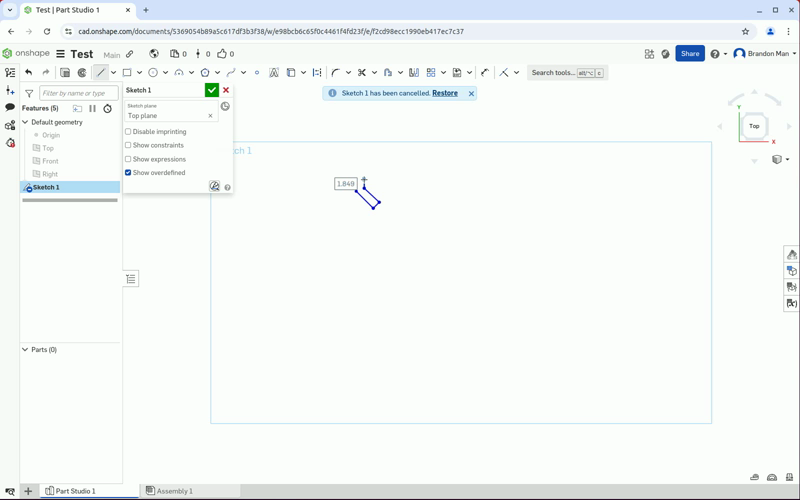
mouse_move(469, 179)
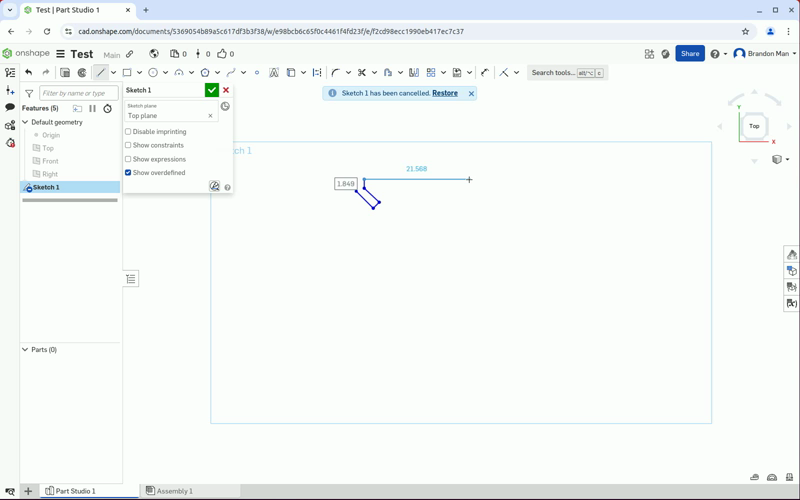
click(469, 179)
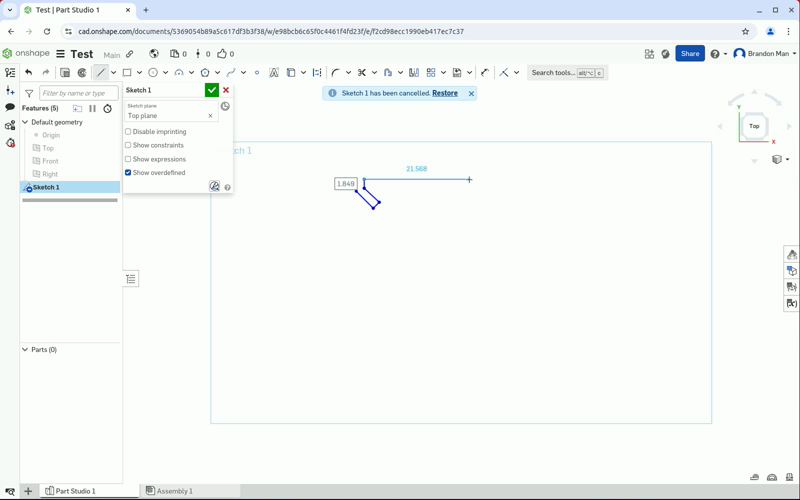
key_up(shift)
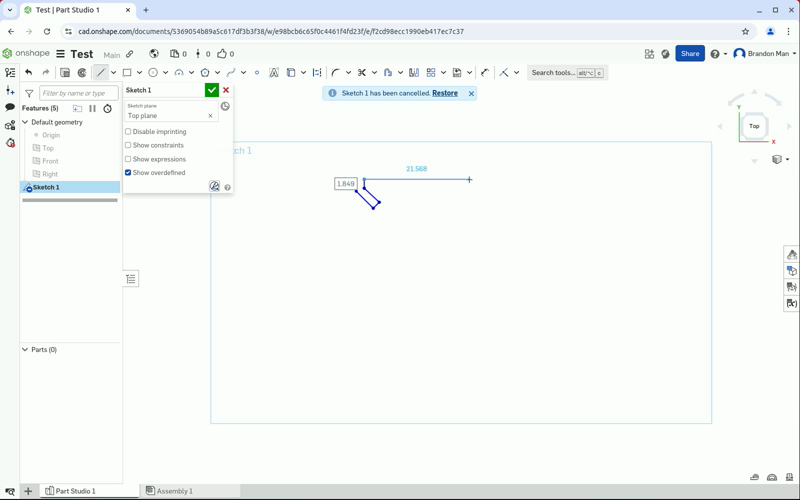
key_down(shift)
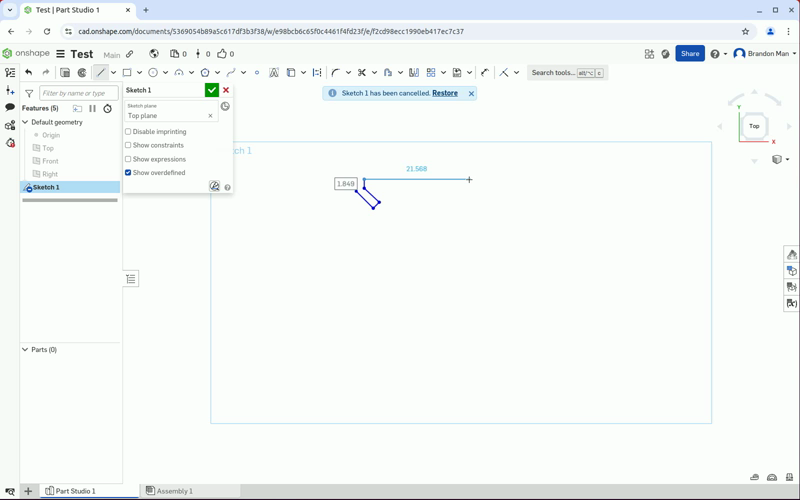
mouse_move(469, 336)
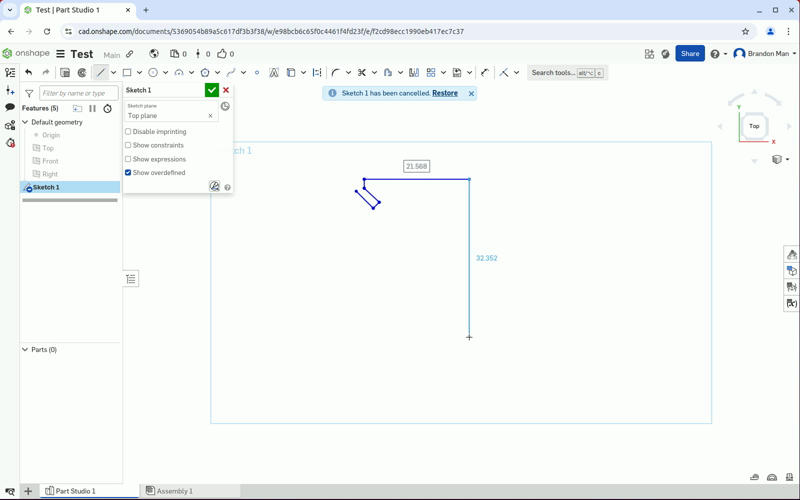
click(469, 336)
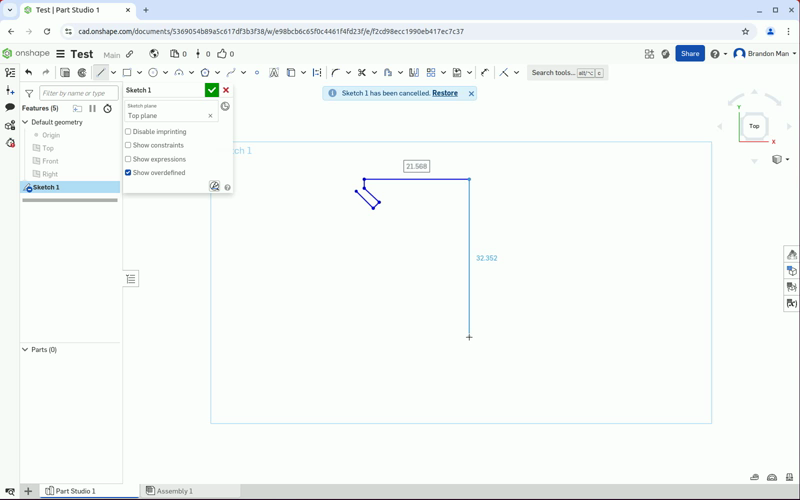
key_up(shift)
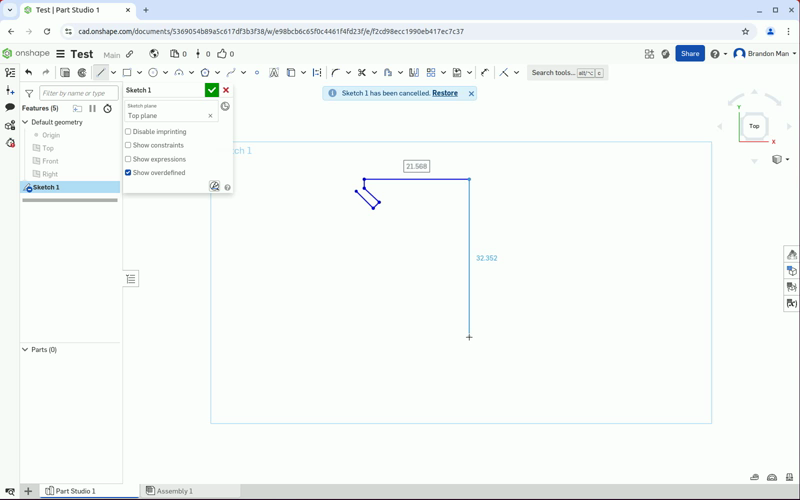
key_down(shift)
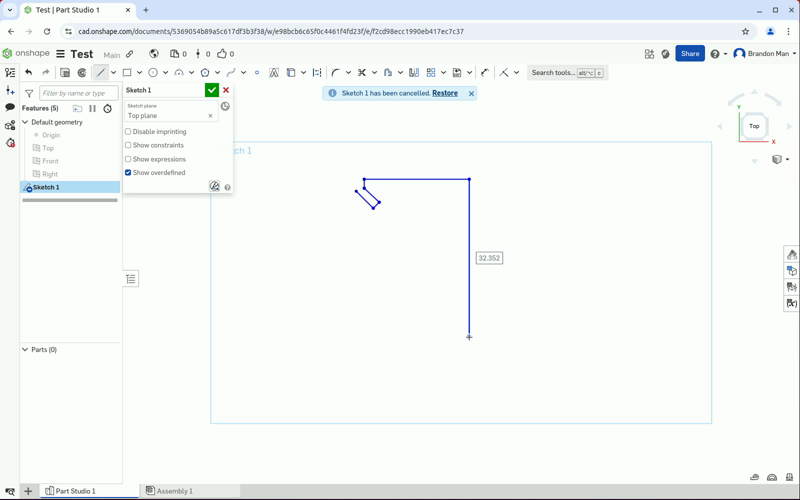
mouse_move(499, 336)
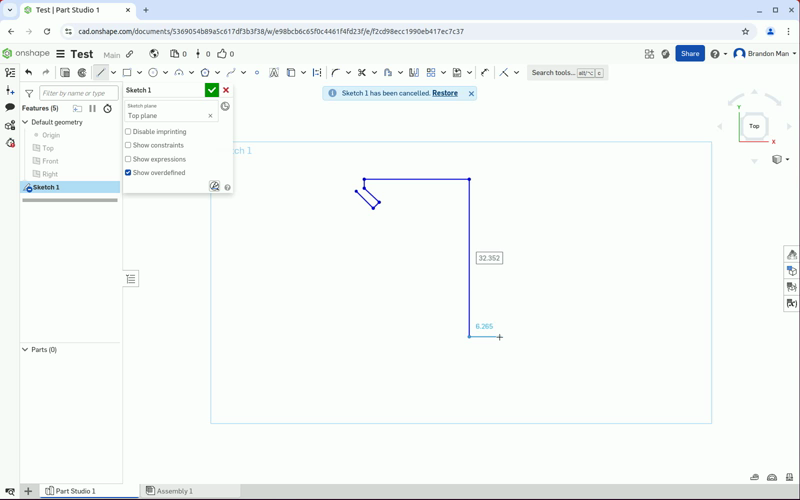
mouse_move(477, 336)
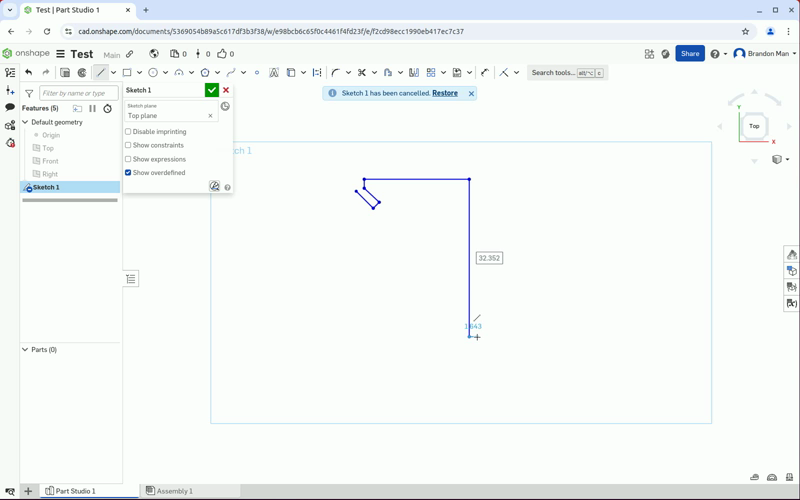
click(477, 336)
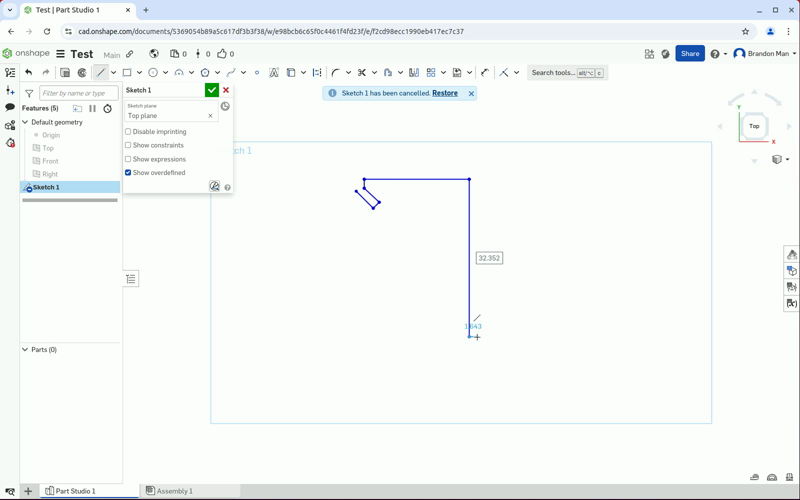
key_up(shift)
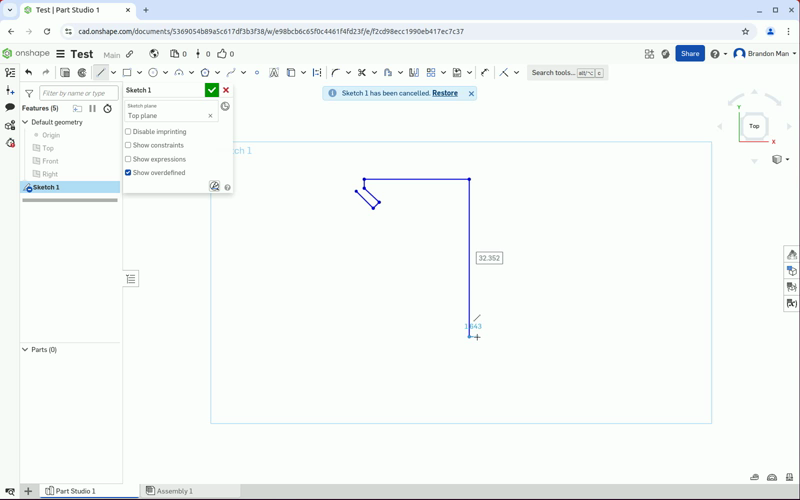
key_down(shift)
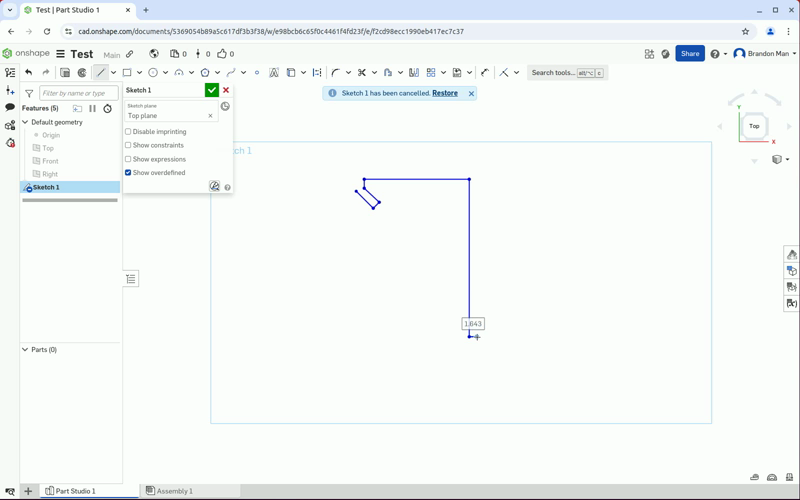
mouse_move(507, 336)
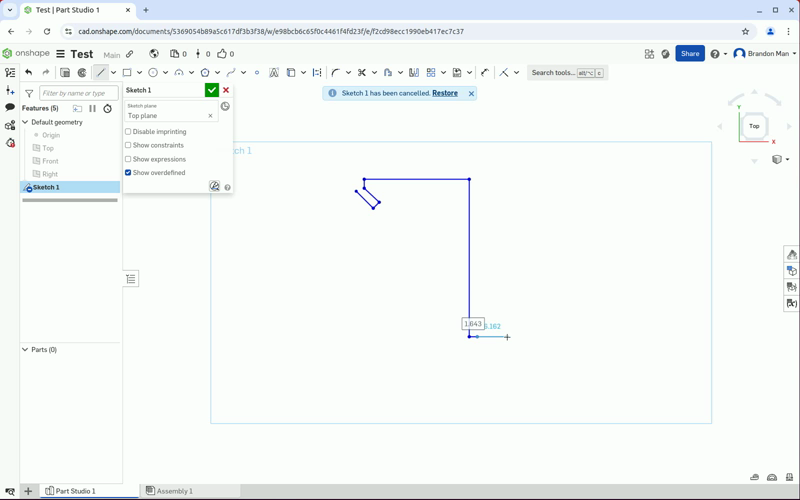
mouse_move(477, 325)
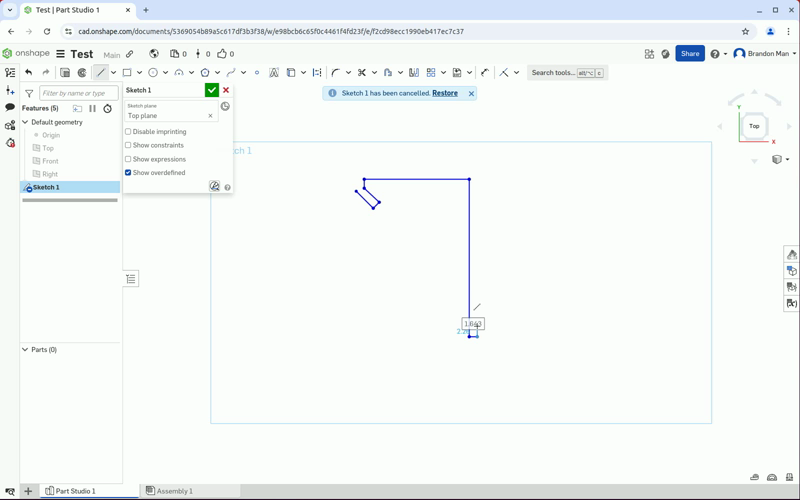
click(477, 325)
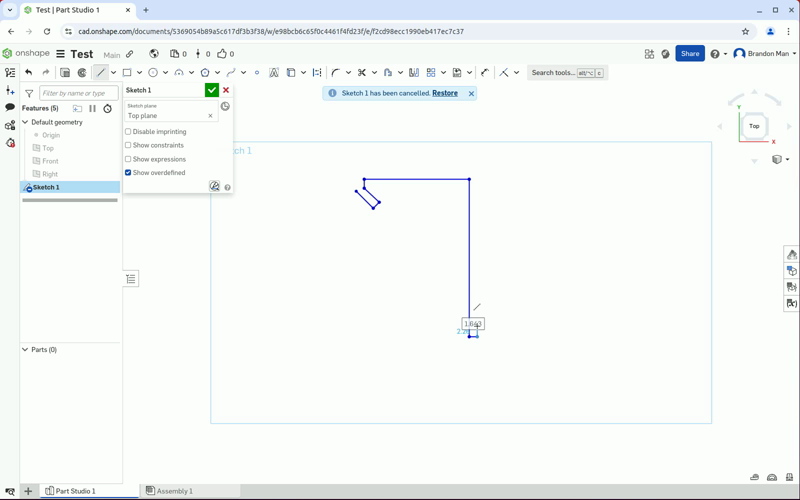
key_up(shift)
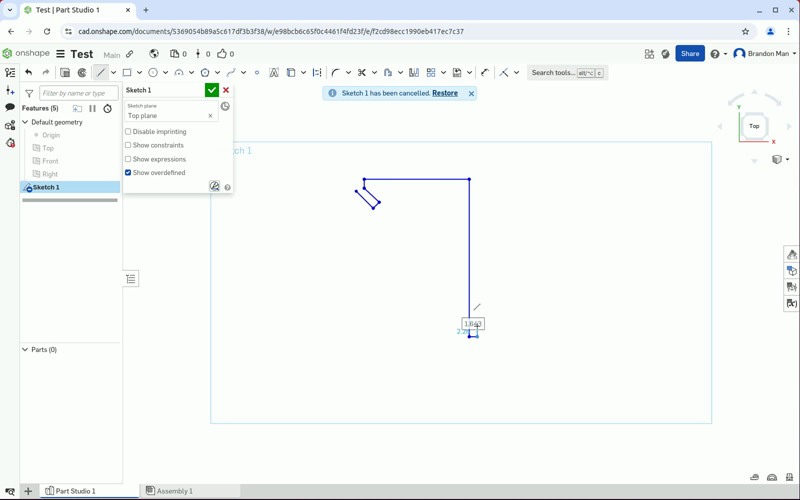
key_down(shift)
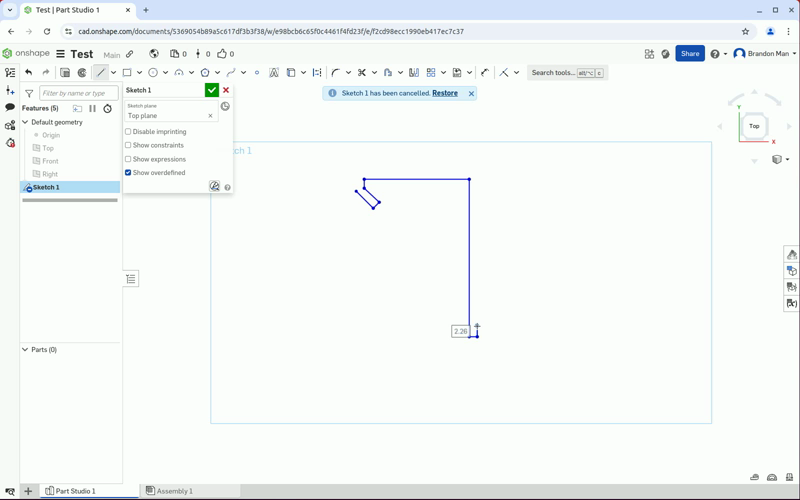
mouse_move(477, 222)
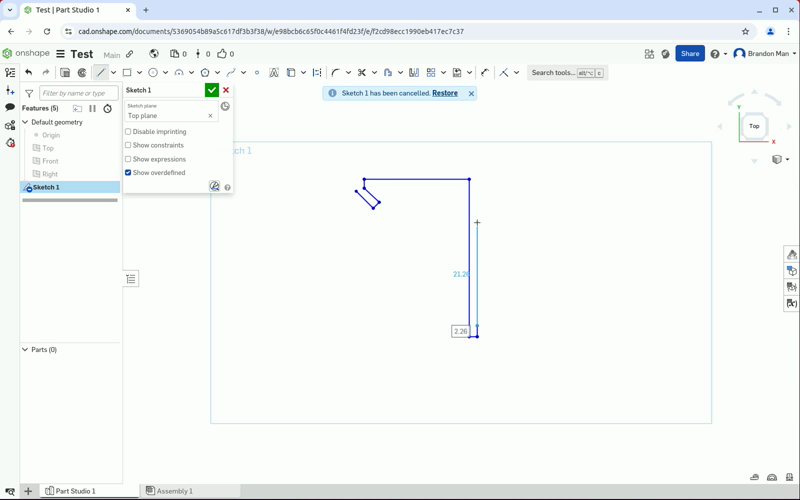
click(477, 222)
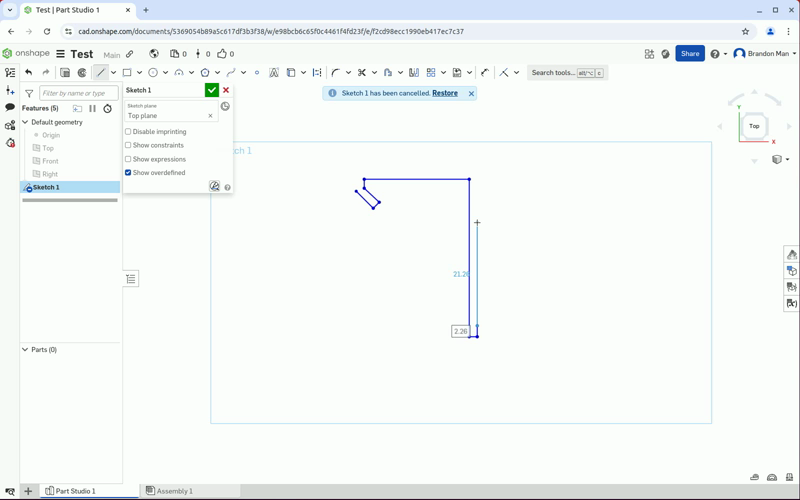
key_up(shift)
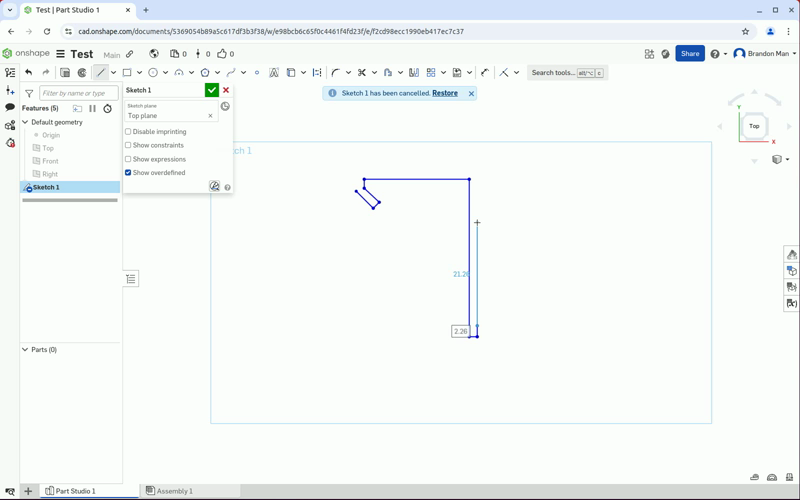
key_down(shift)
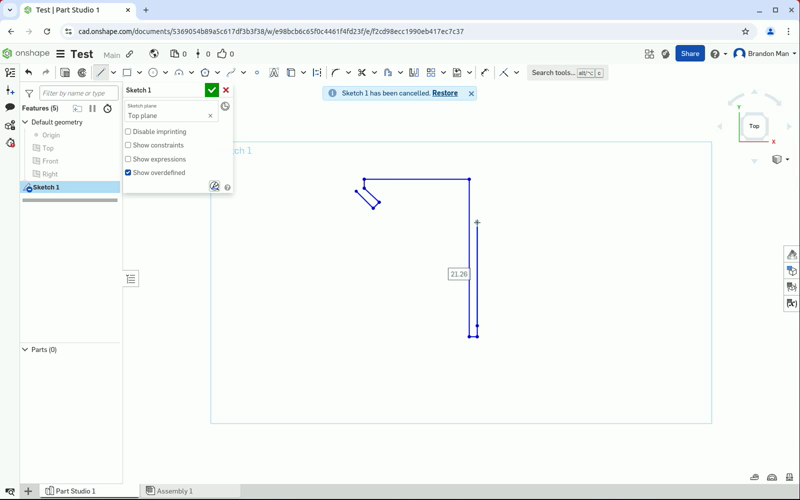
mouse_move(507, 222)
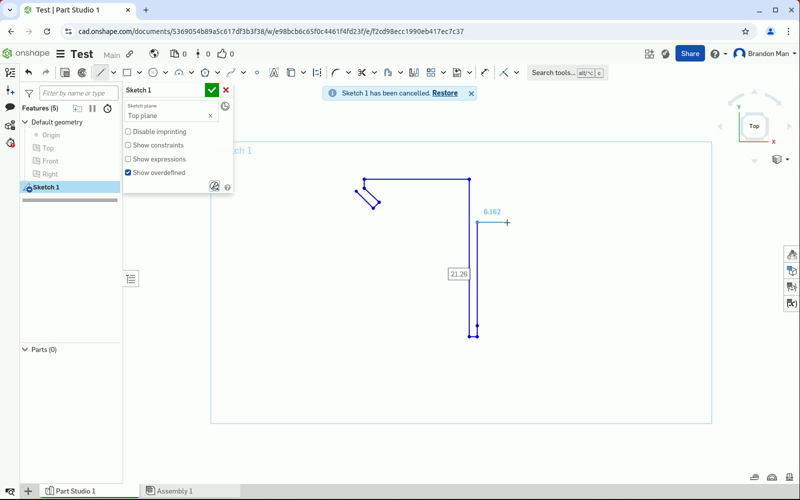
mouse_move(477, 170)
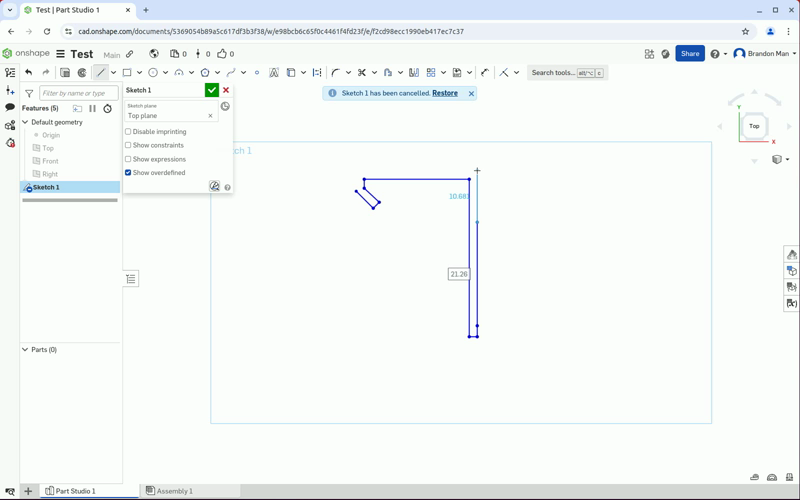
click(477, 170)
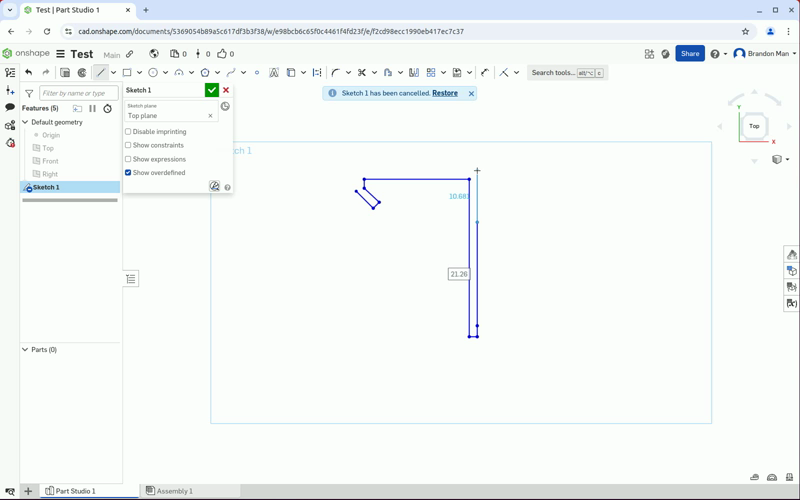
key_up(shift)
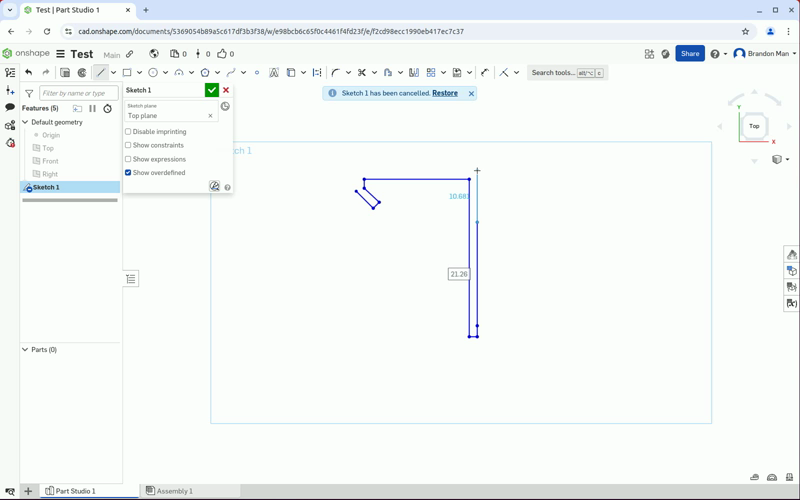
key_down(shift)
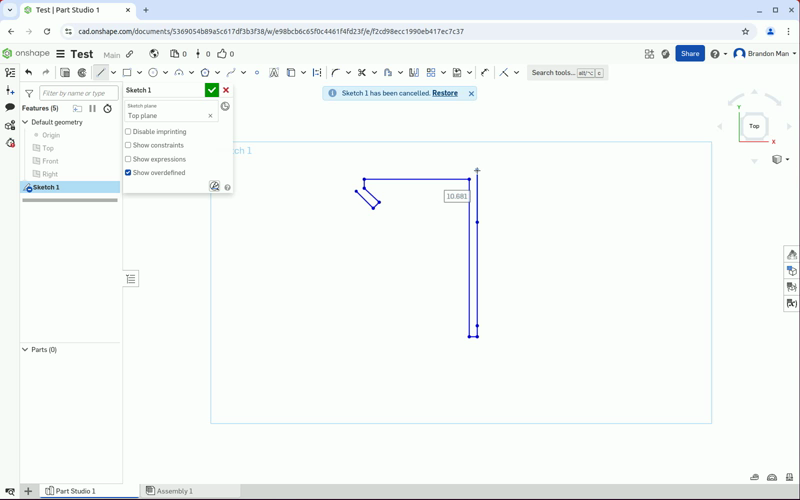
mouse_move(356, 170)
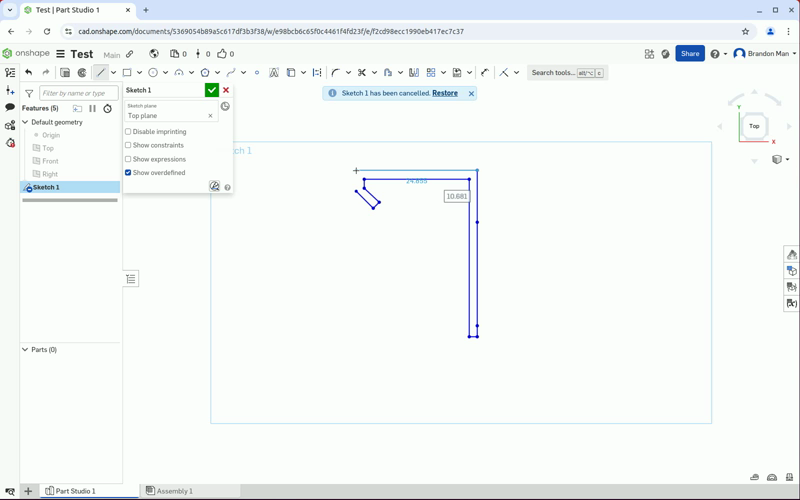
click(356, 170)
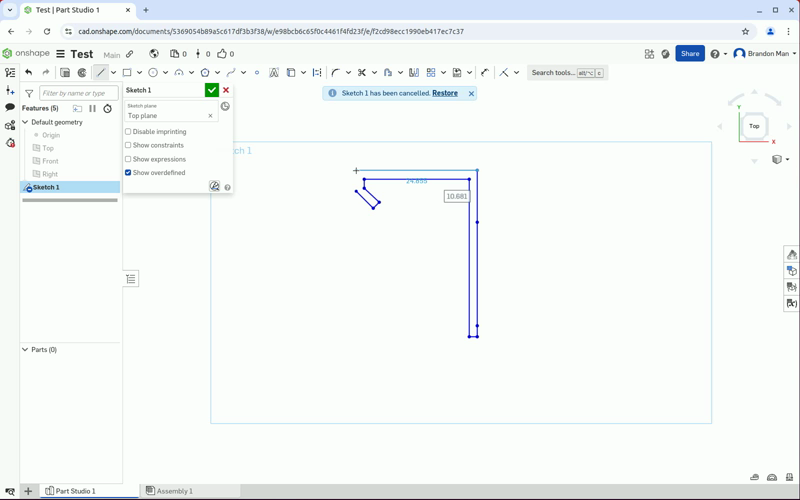
key_up(shift)
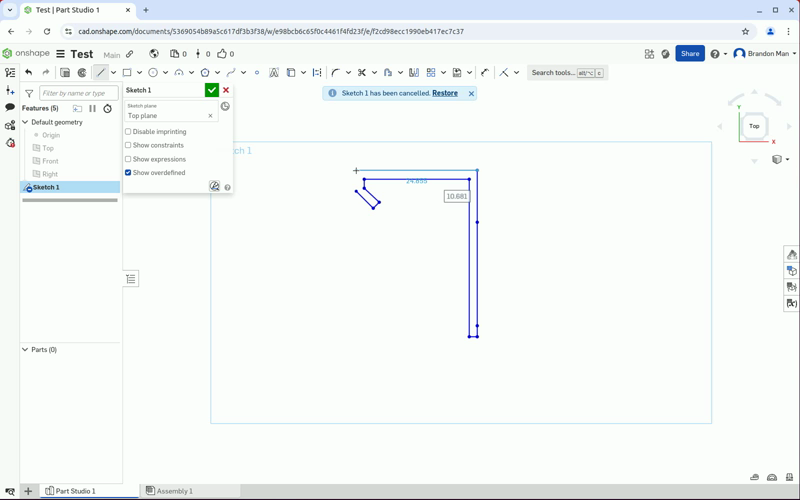
mouse_move(386, 170)
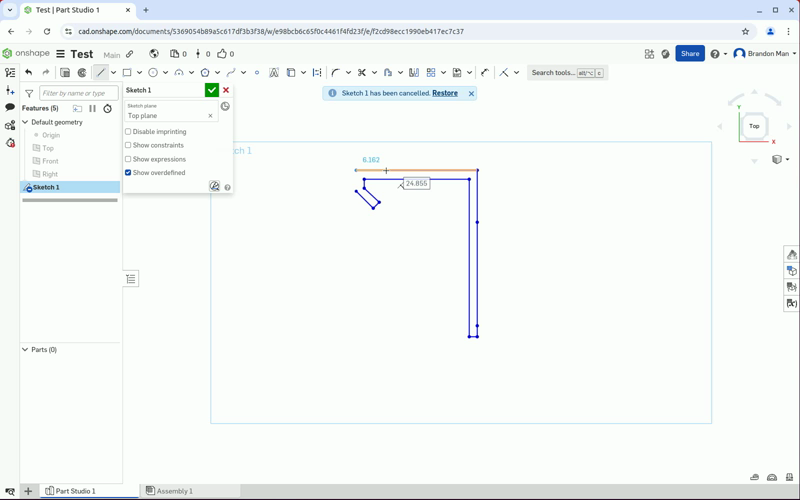
key_down(shift)
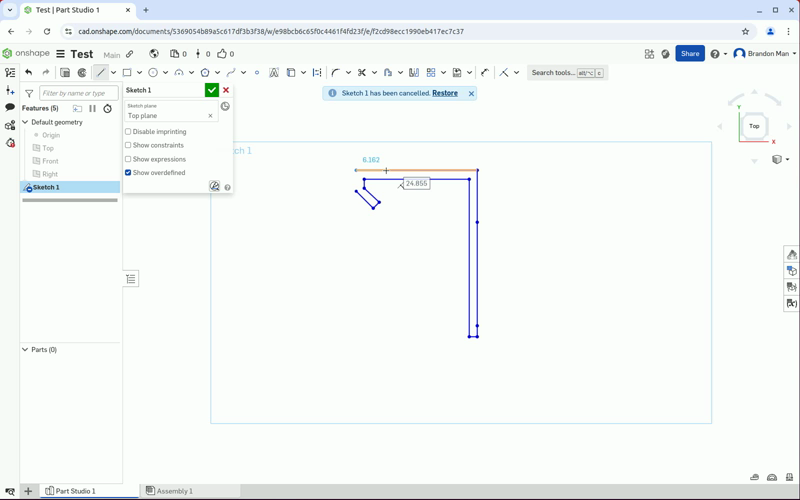
mouse_move(356, 191)
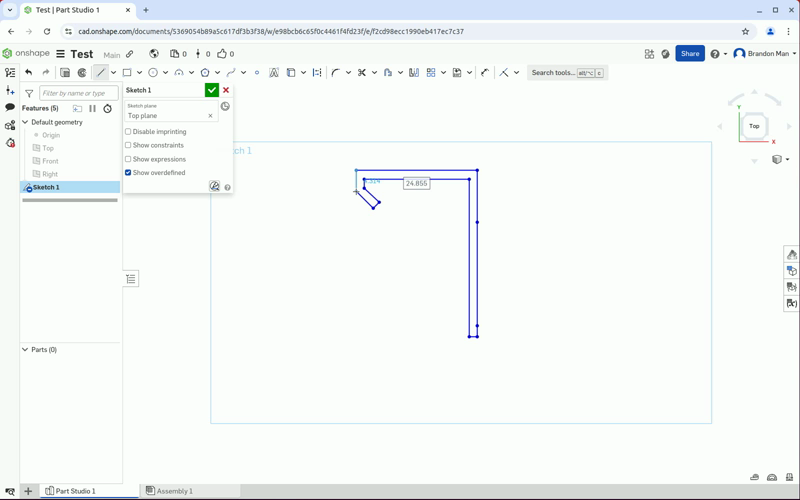
key_up(shift)
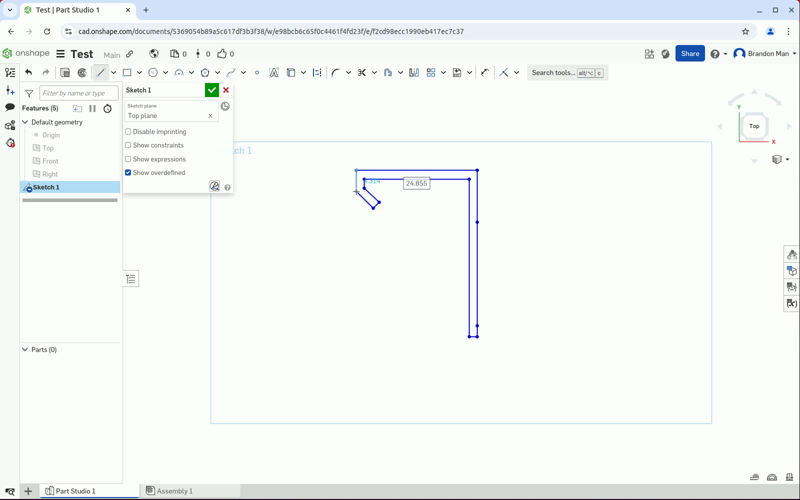
click(356, 191)
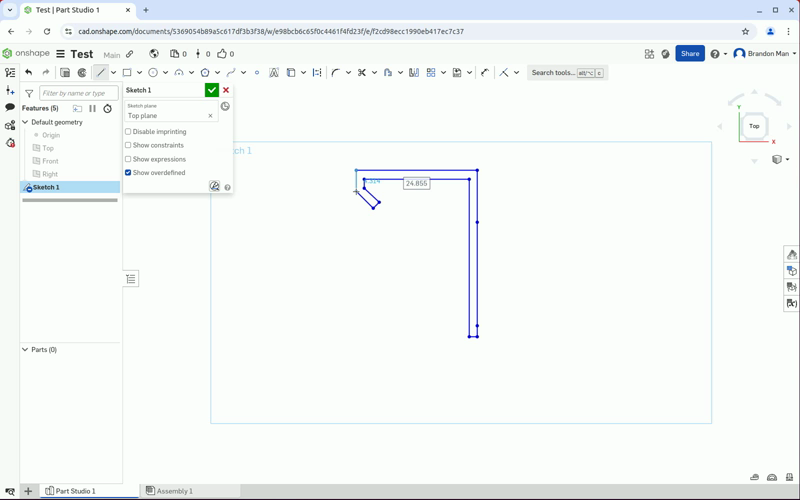
key(esc)
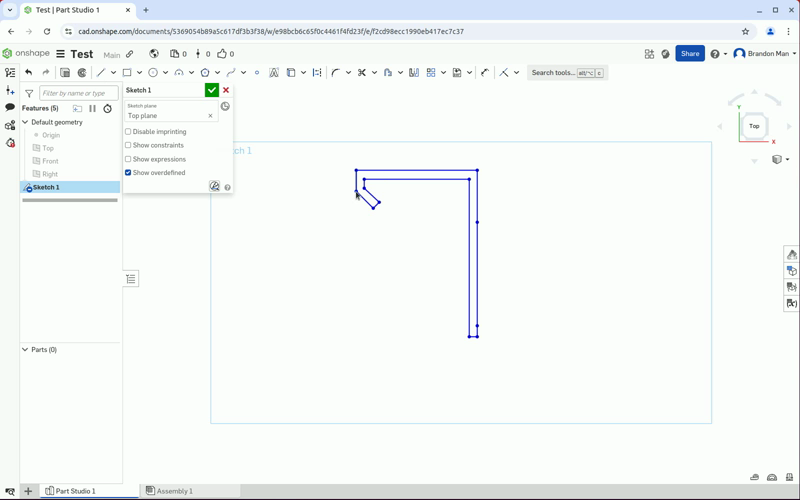
mouse_move(475, 254)
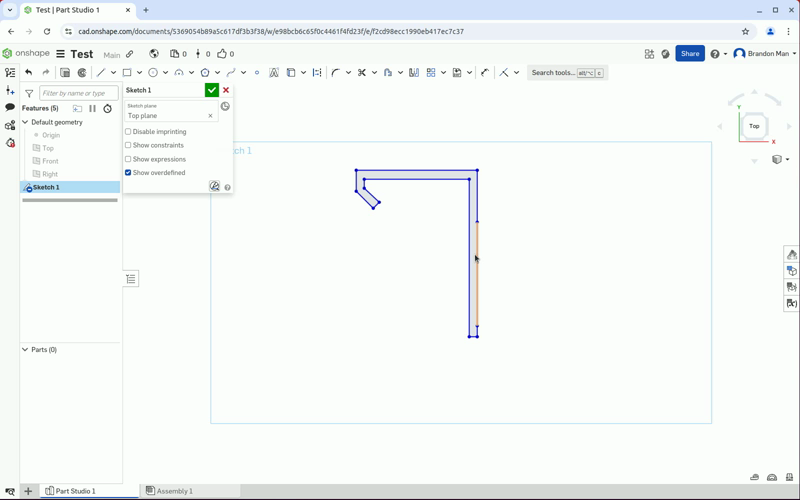
click(475, 254)
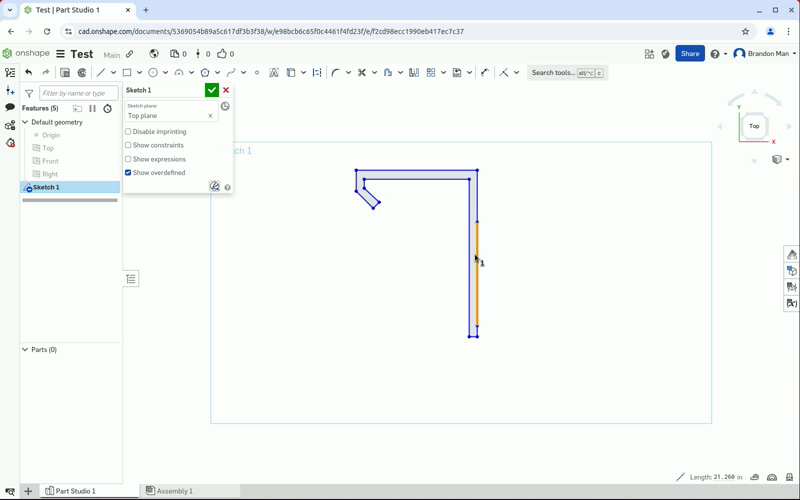
mouse_move(73, 352)
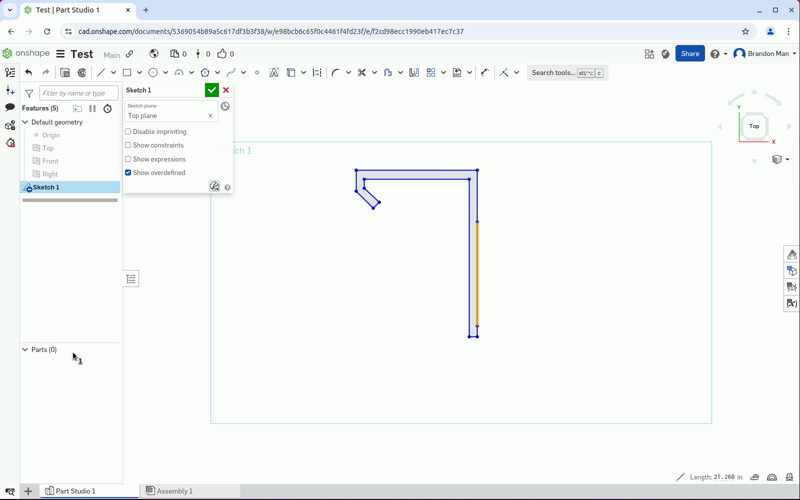
key(shift+y)
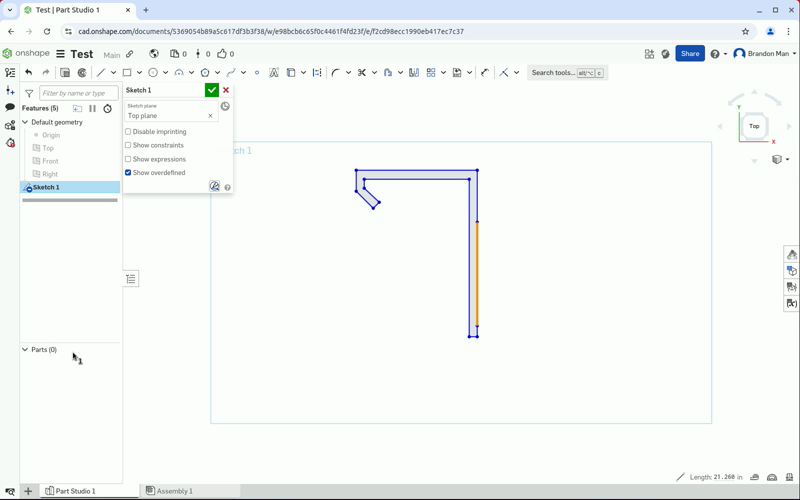
key(shift+e)
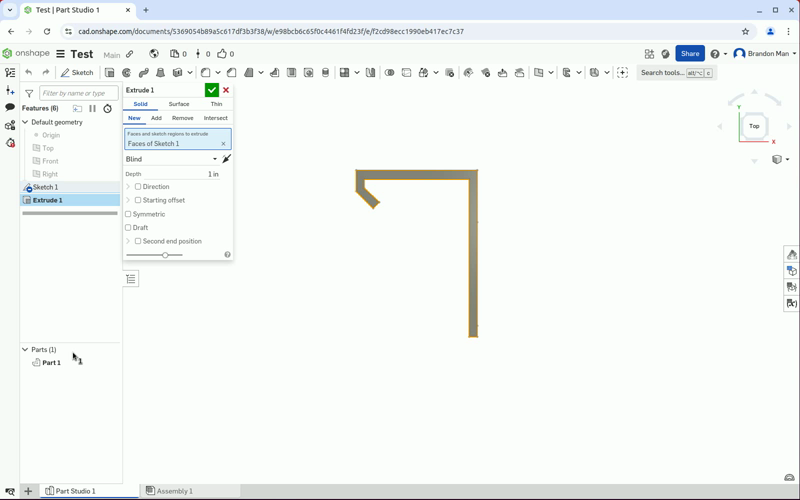
mouse_move(143, 106)
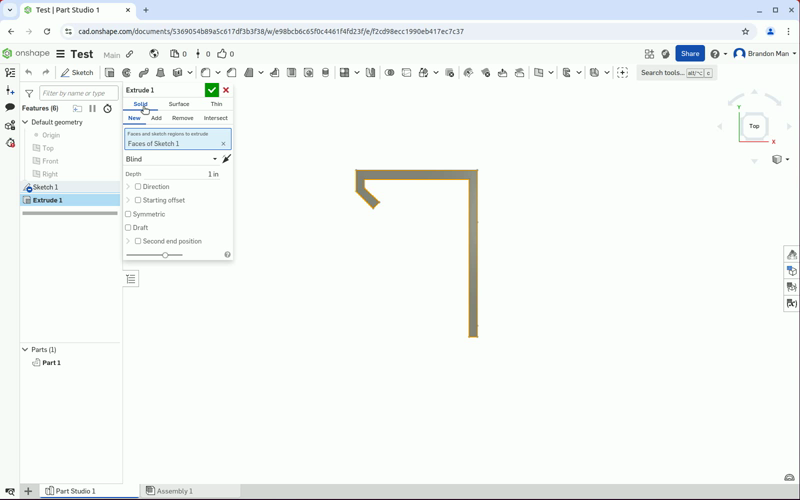
click(143, 106)
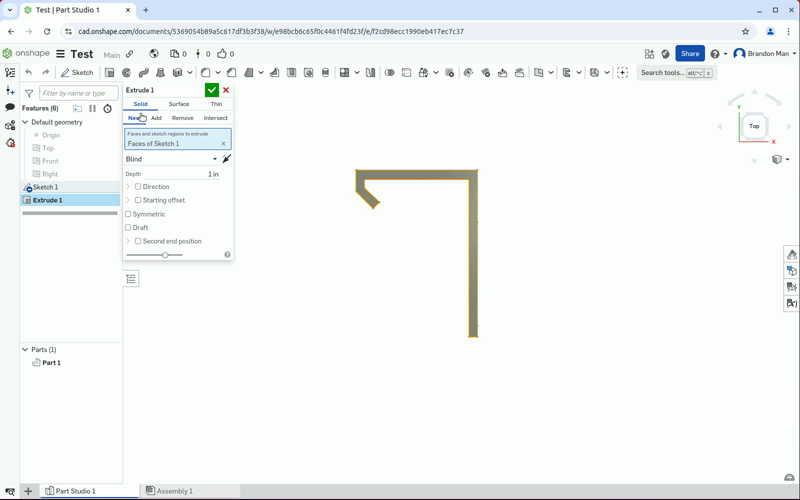
mouse_move(137, 120)
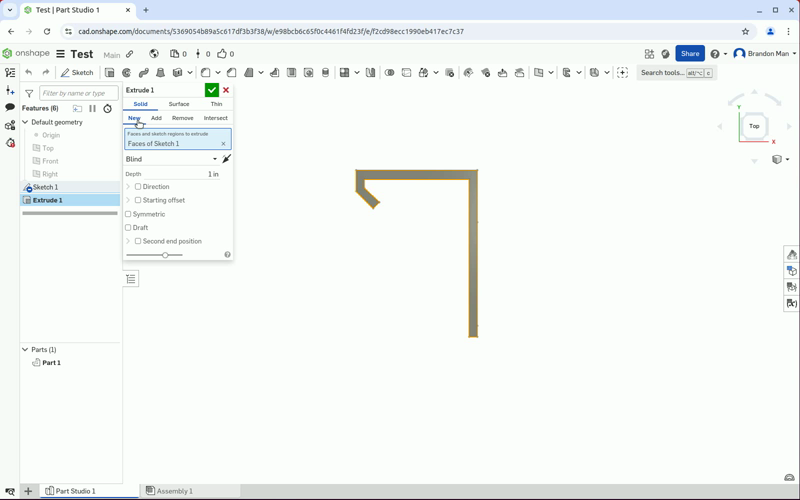
click(137, 120)
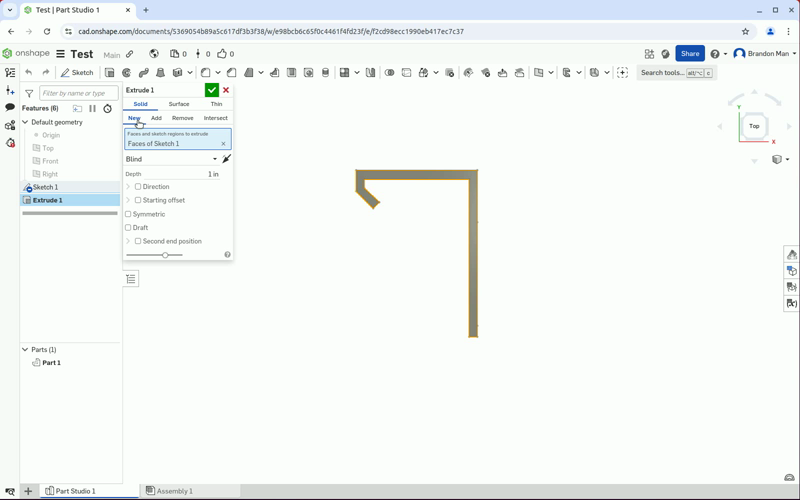
key(tab, 4)
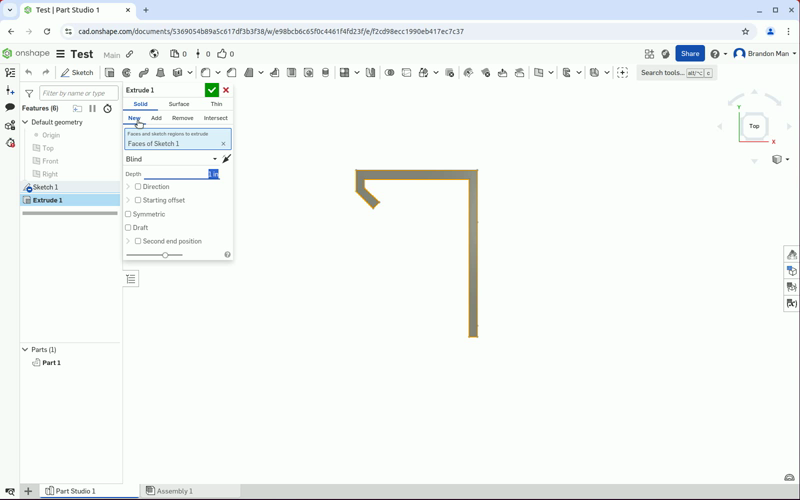
text(21.423)
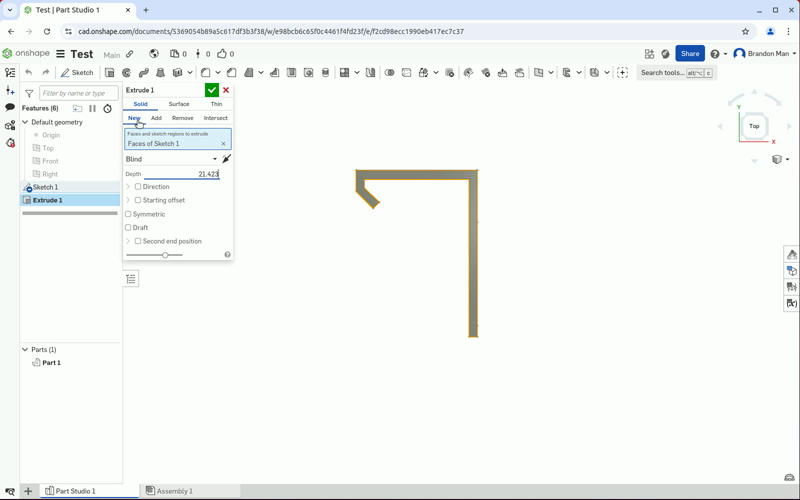
key(enter)
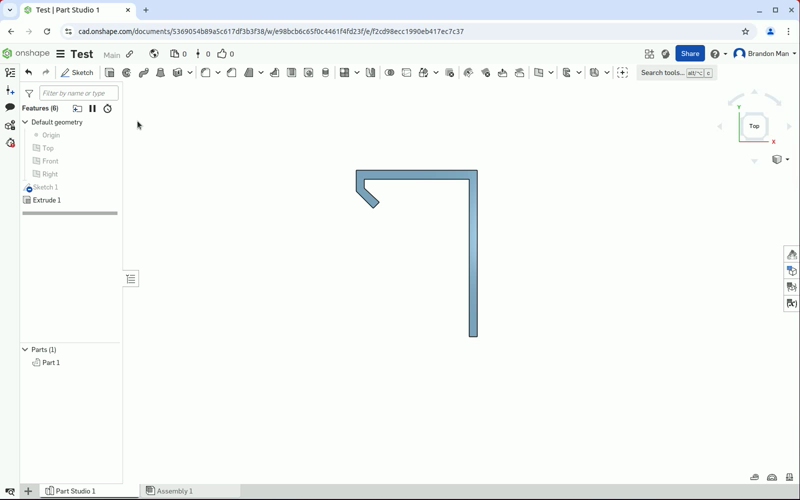
key(shift+h)
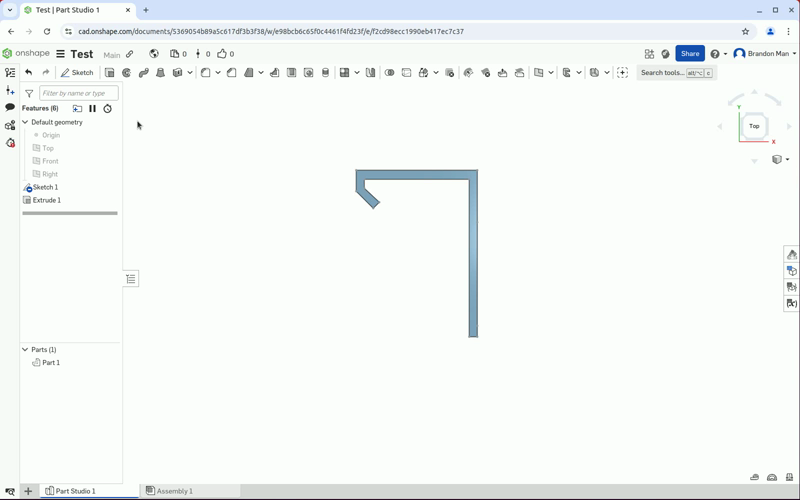
key(shift+h)
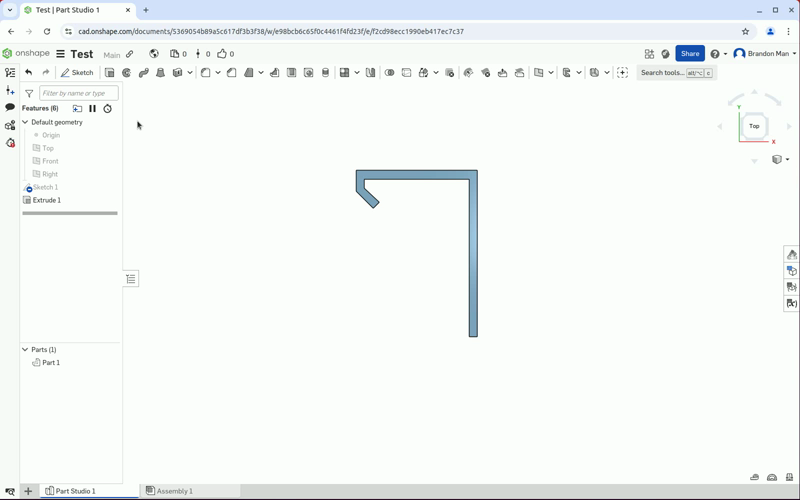
mouse_move(73, 189)
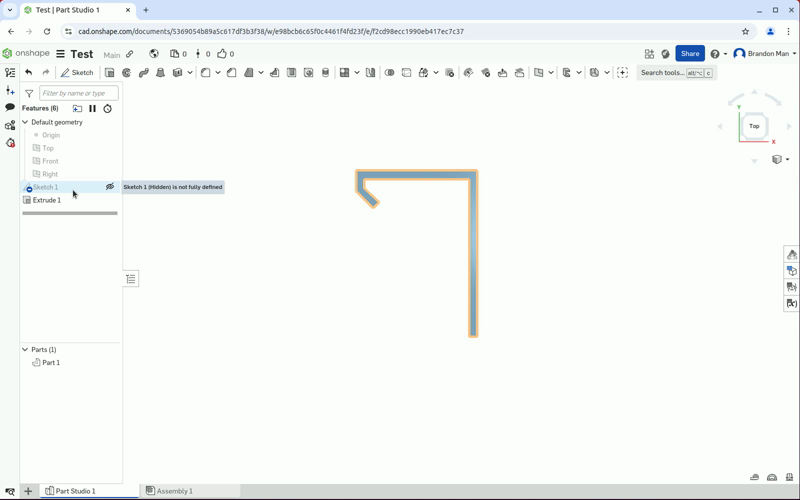
click(73, 189)
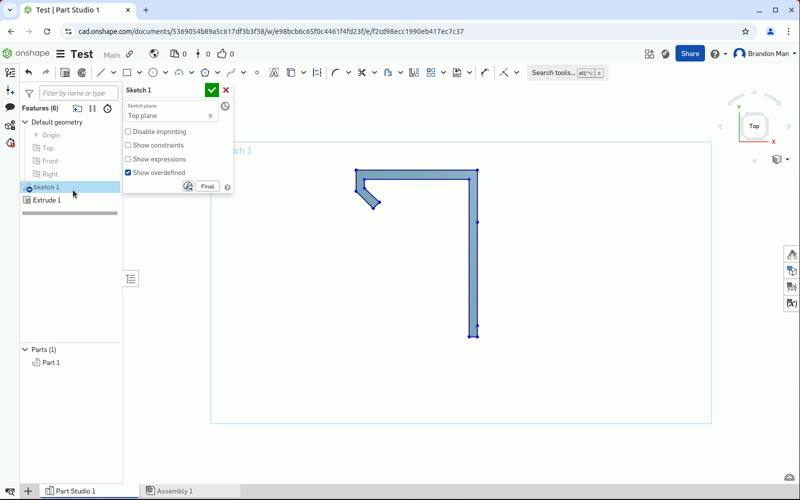
mouse_move(229, 92)
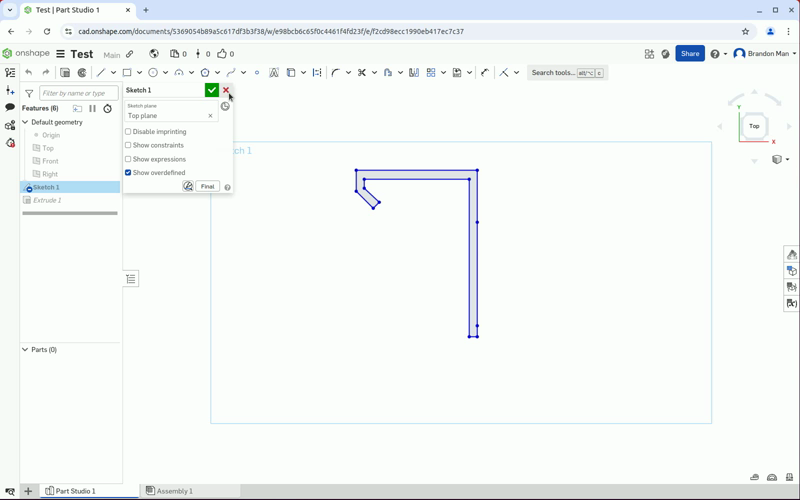
click(229, 92)
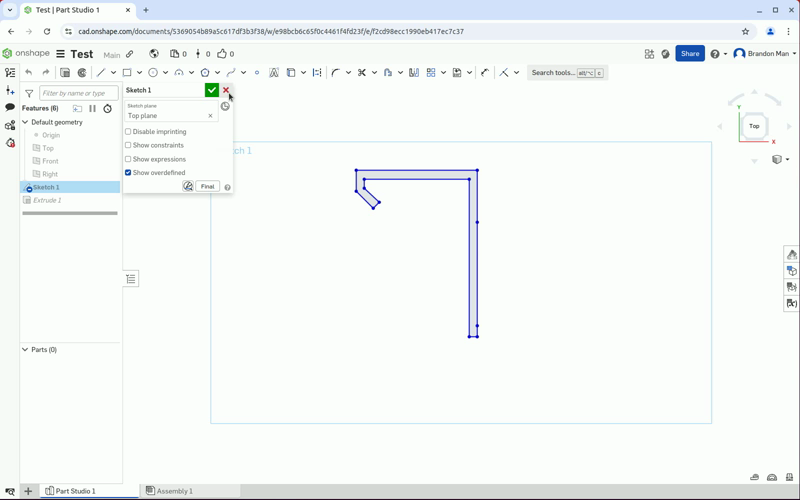
key(shift+s)
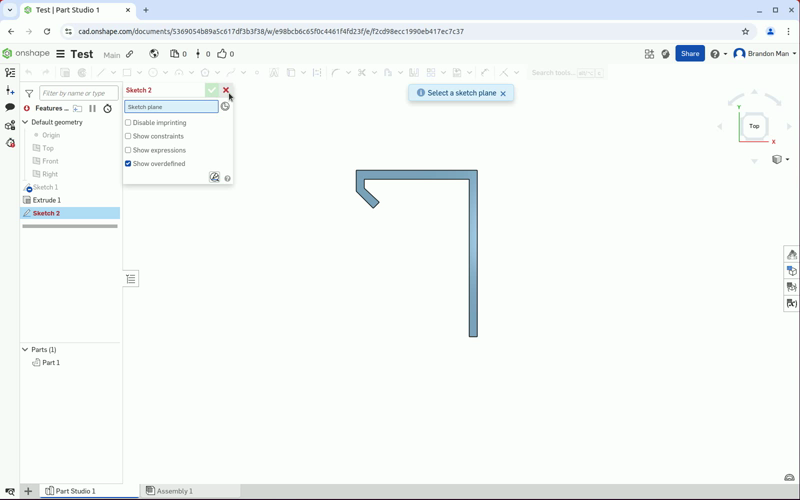
mouse_move(73, 150)
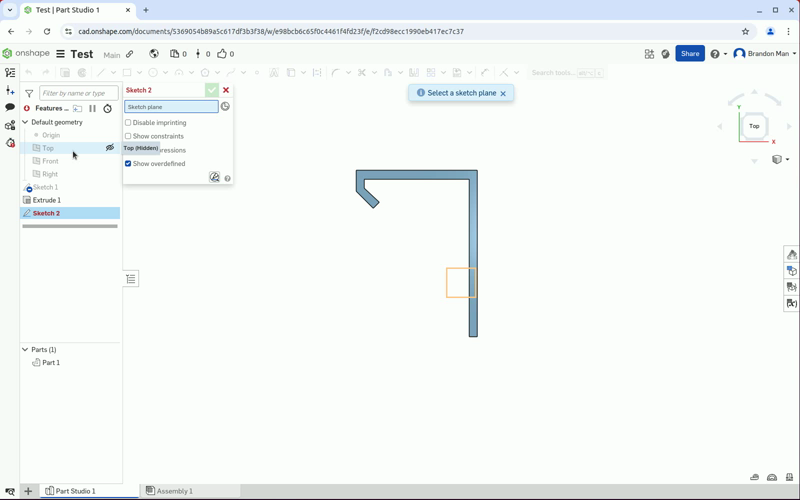
click(73, 150)
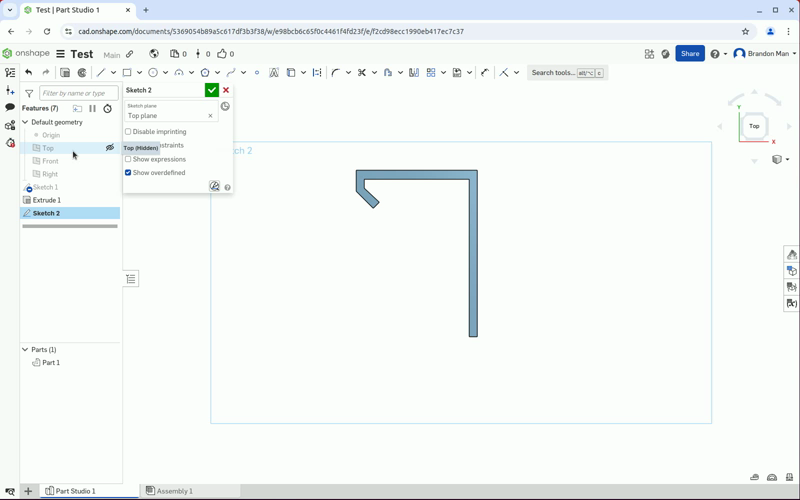
mouse_move(73, 352)
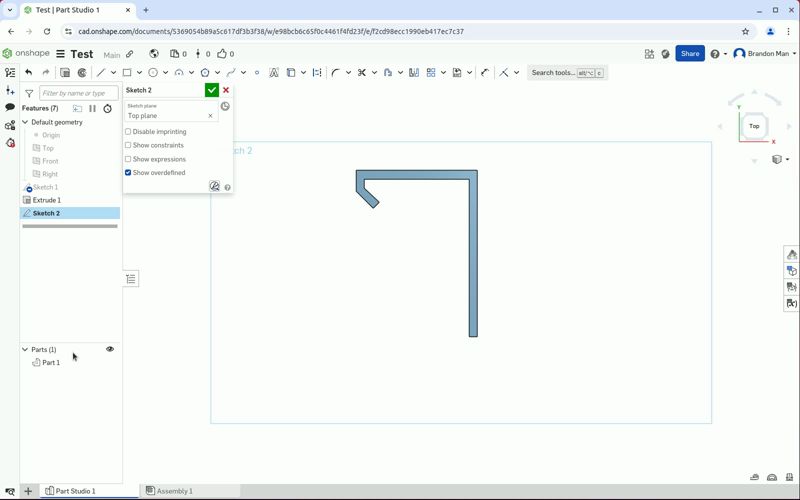
key(y)
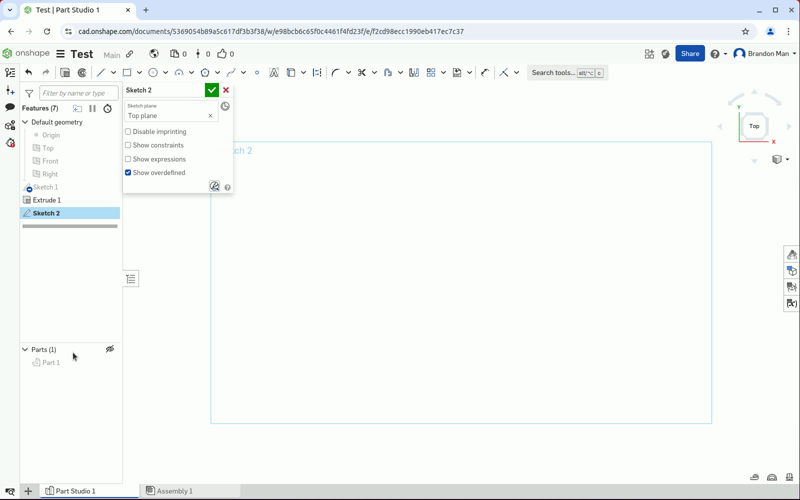
key(l)
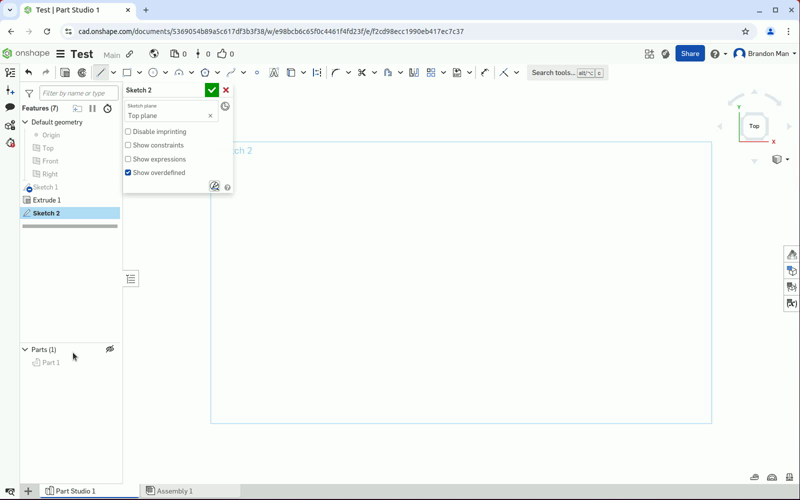
key_down(shift)
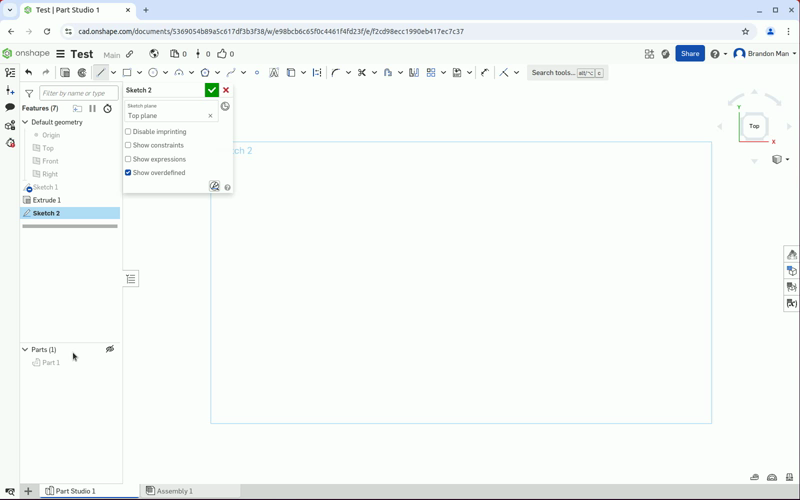
mouse_move(478, 326)
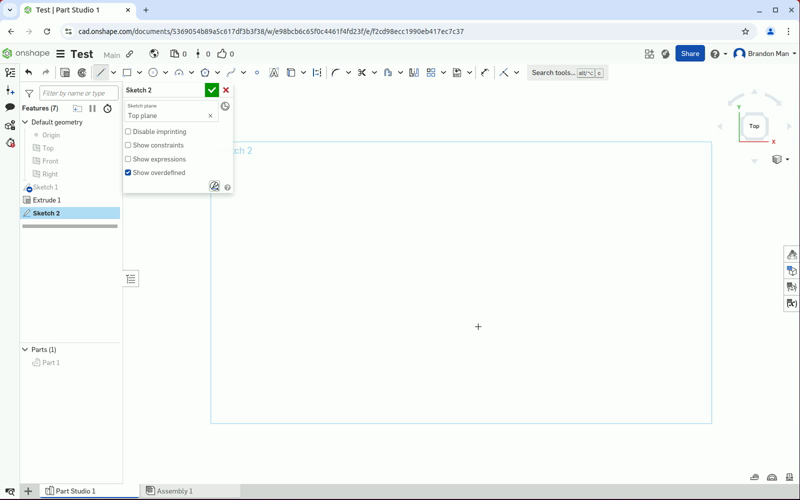
click(478, 326)
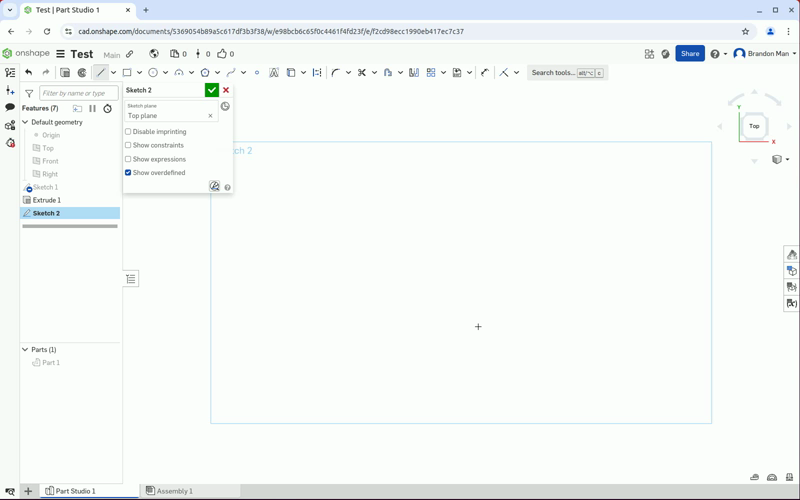
key_up(shift)
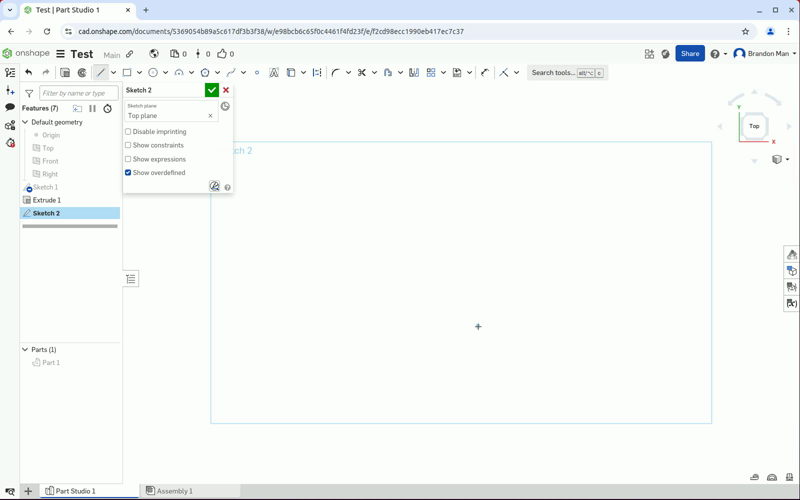
key_down(shift)
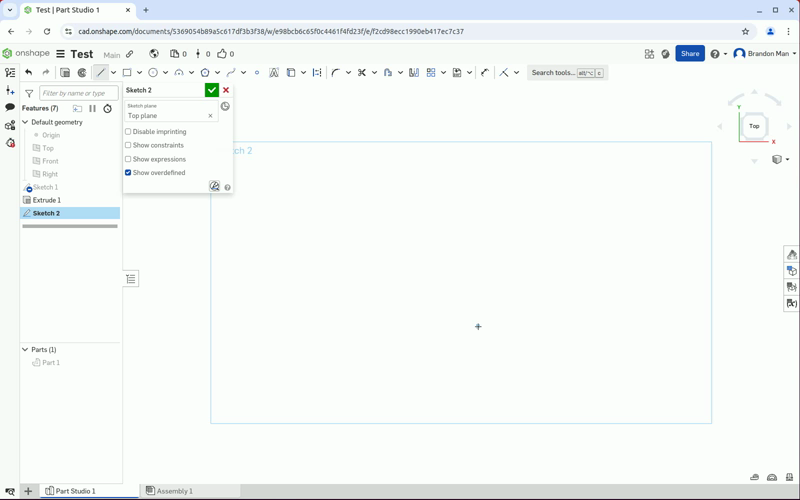
mouse_move(508, 326)
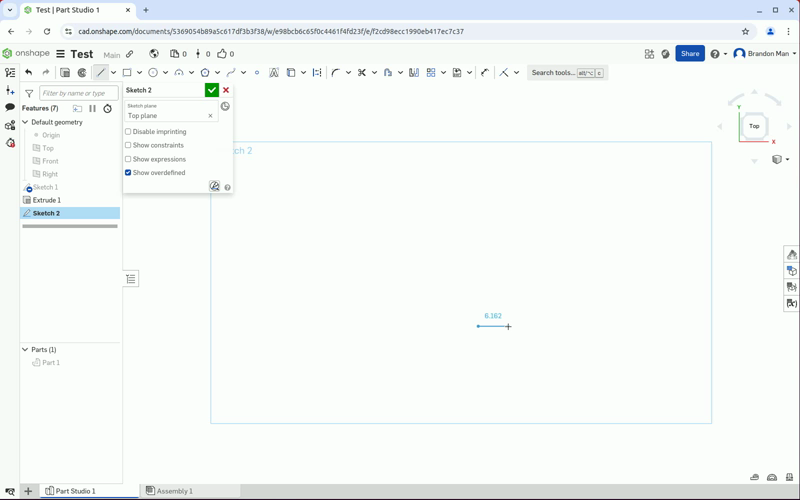
mouse_move(487, 326)
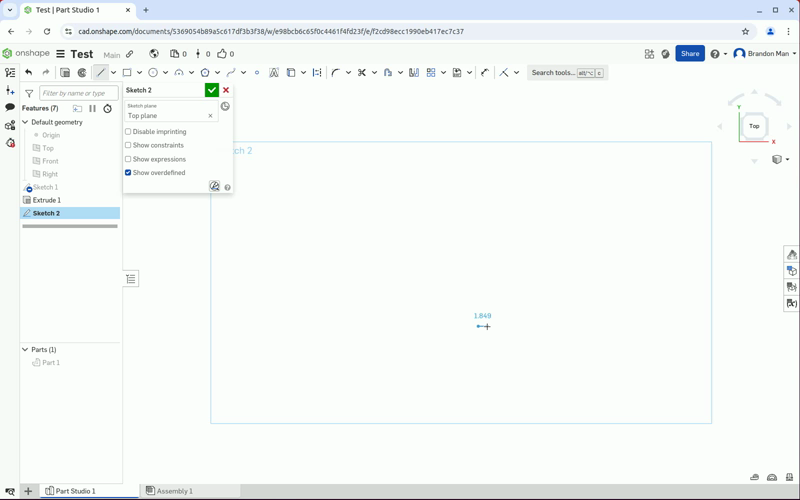
click(487, 326)
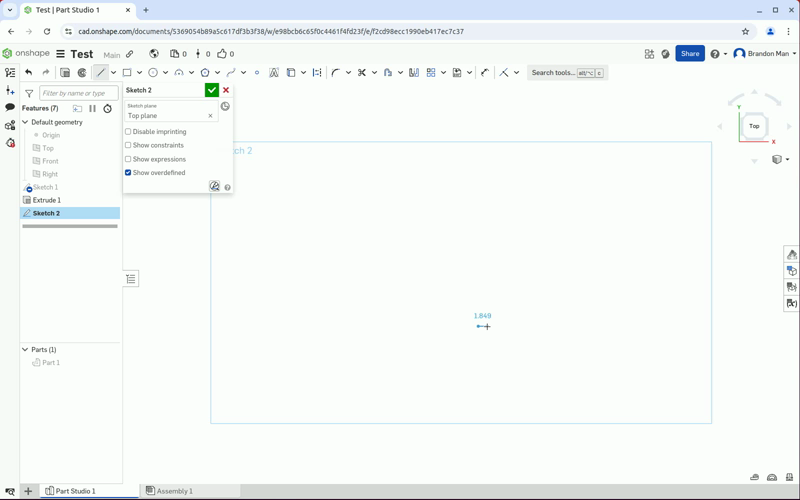
key_up(shift)
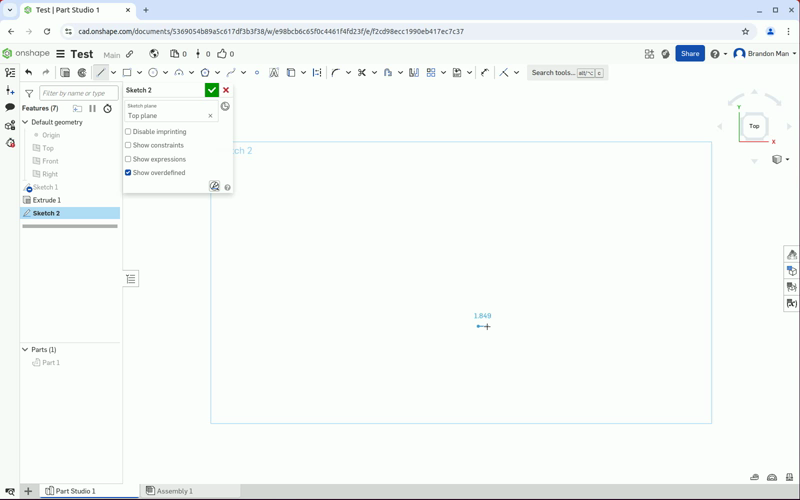
key_down(shift)
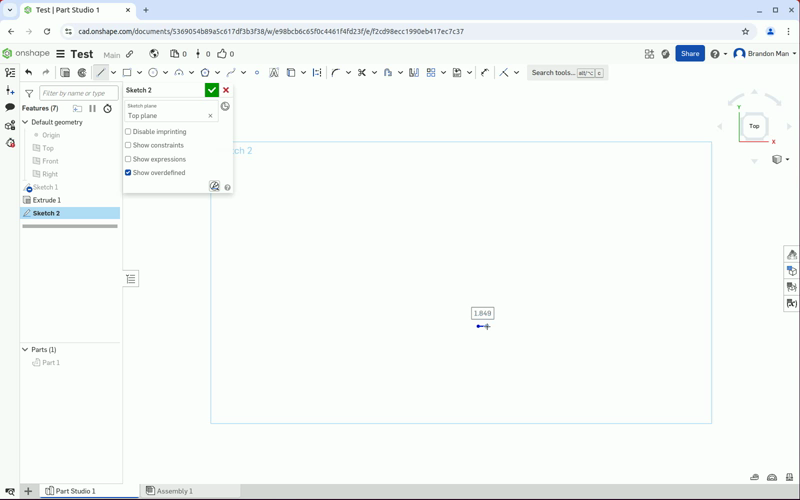
mouse_move(487, 222)
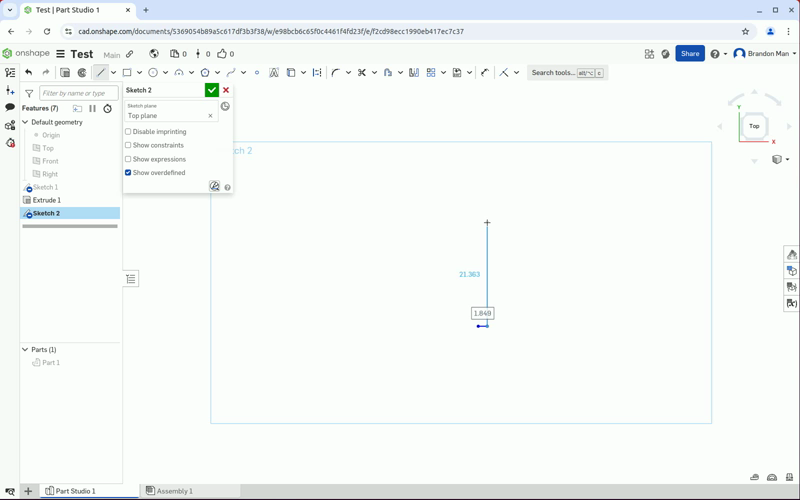
click(487, 222)
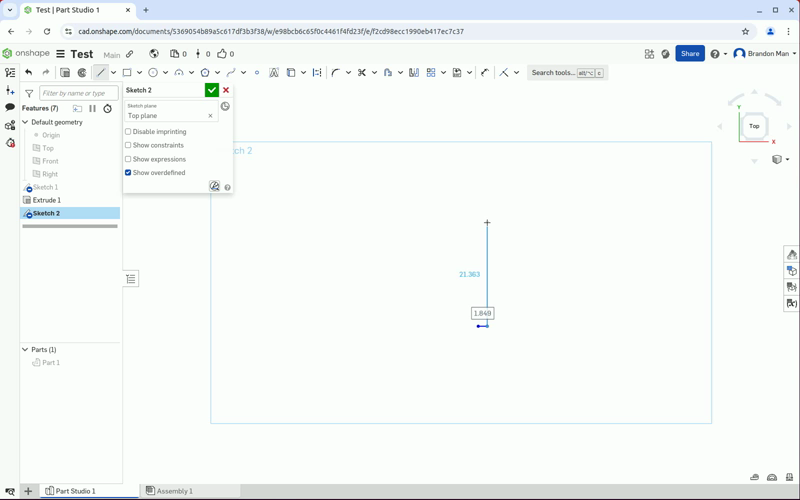
key_up(shift)
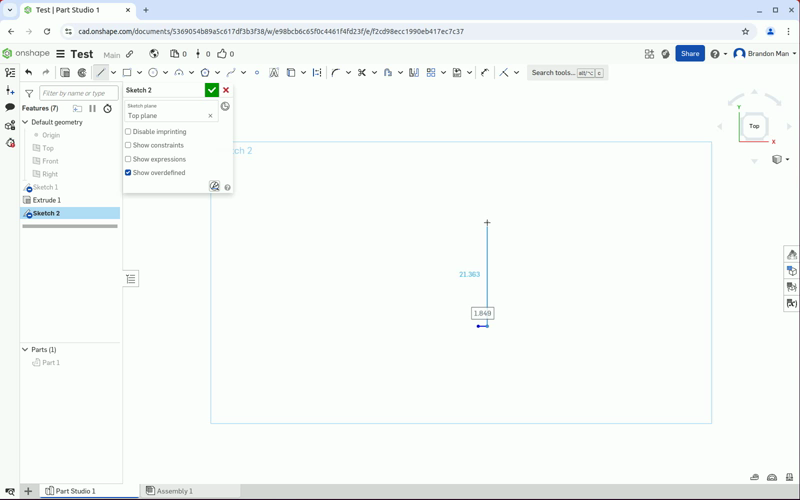
key_down(shift)
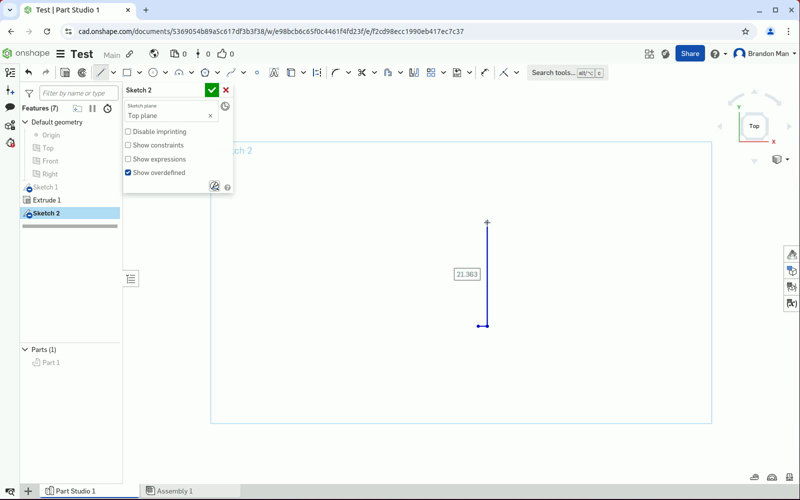
mouse_move(517, 222)
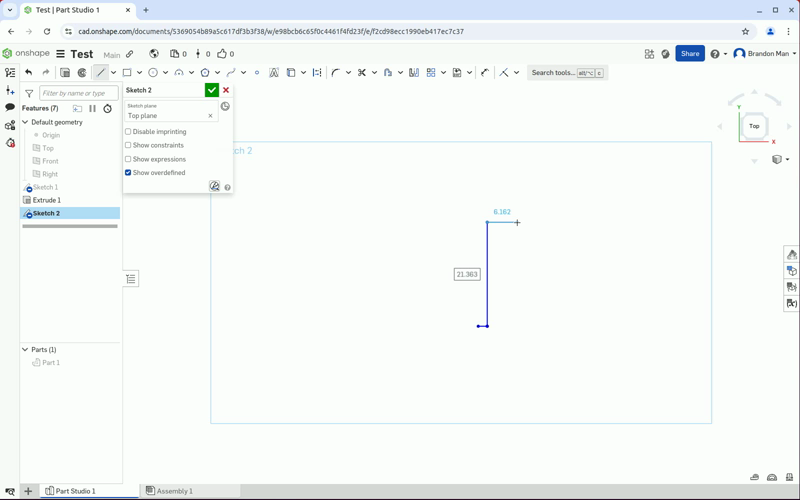
mouse_move(478, 222)
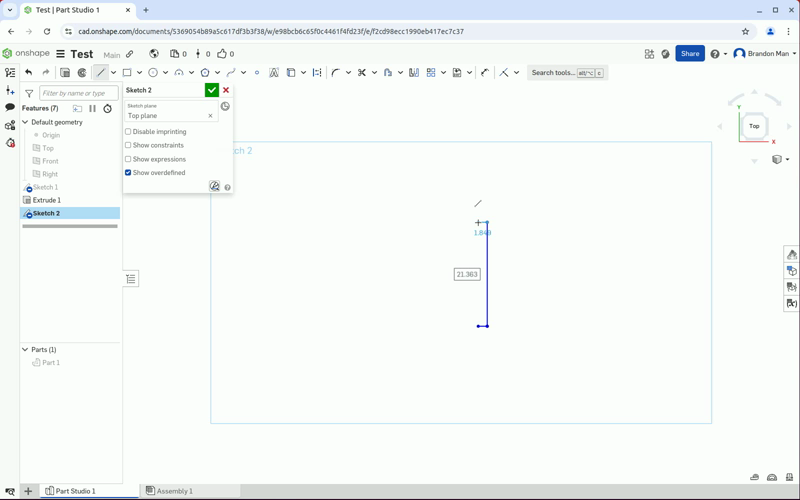
click(478, 222)
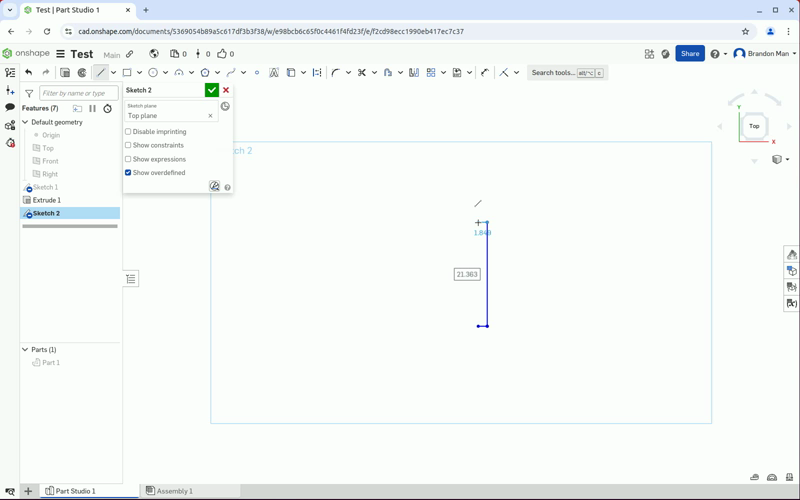
key_up(shift)
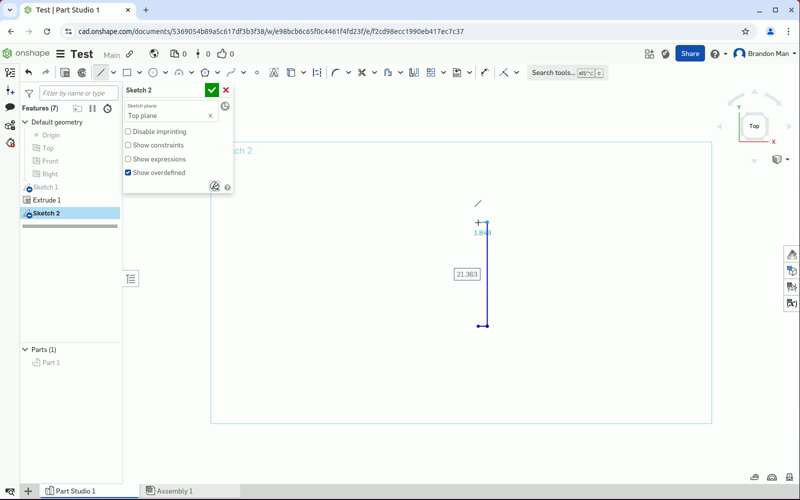
key_down(shift)
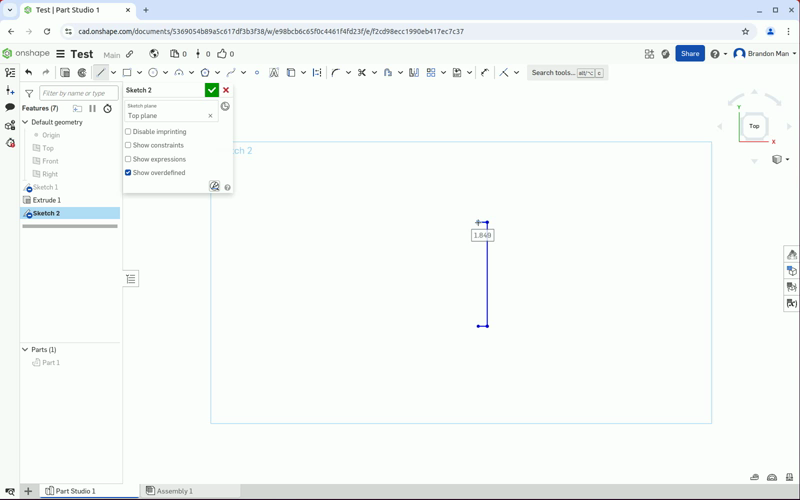
mouse_move(478, 326)
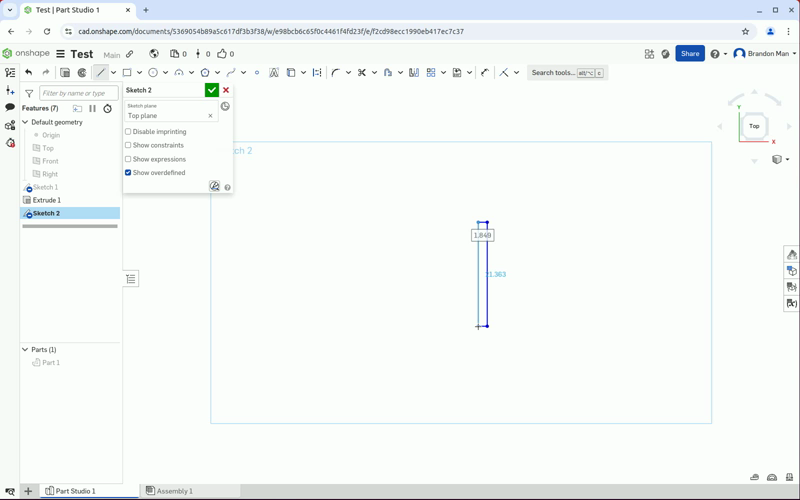
key_up(shift)
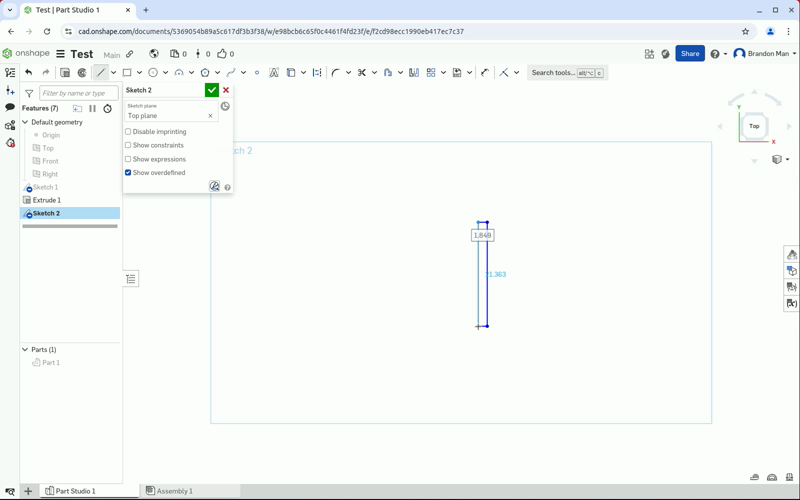
click(478, 326)
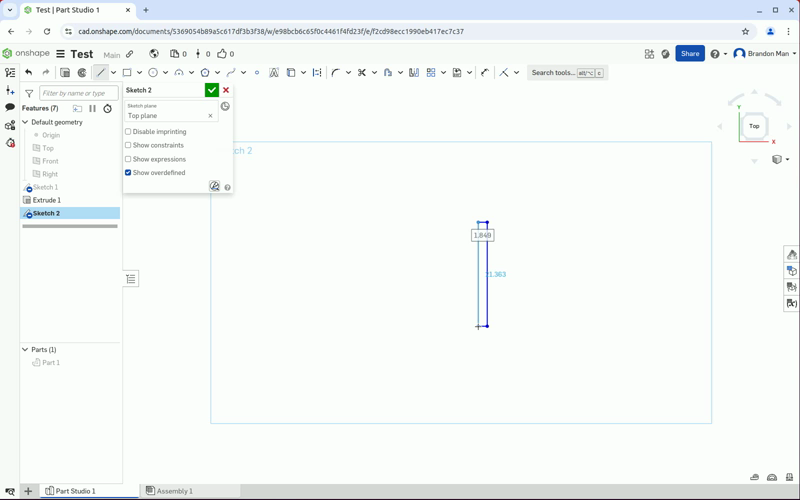
key(esc)
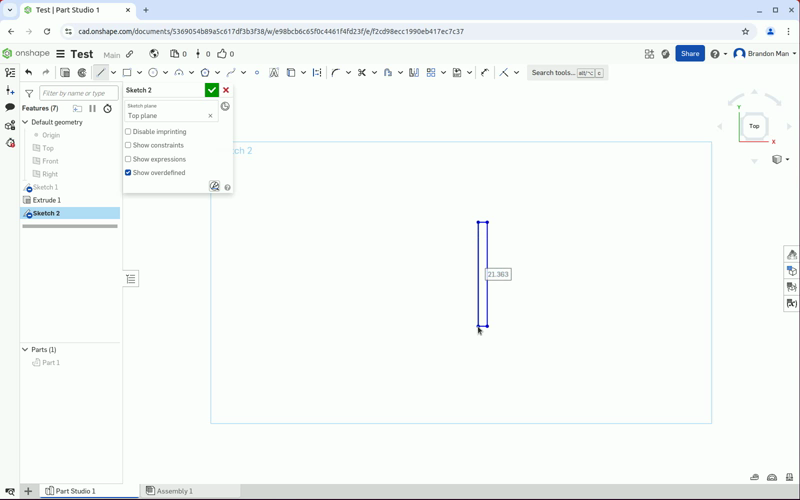
mouse_move(483, 320)
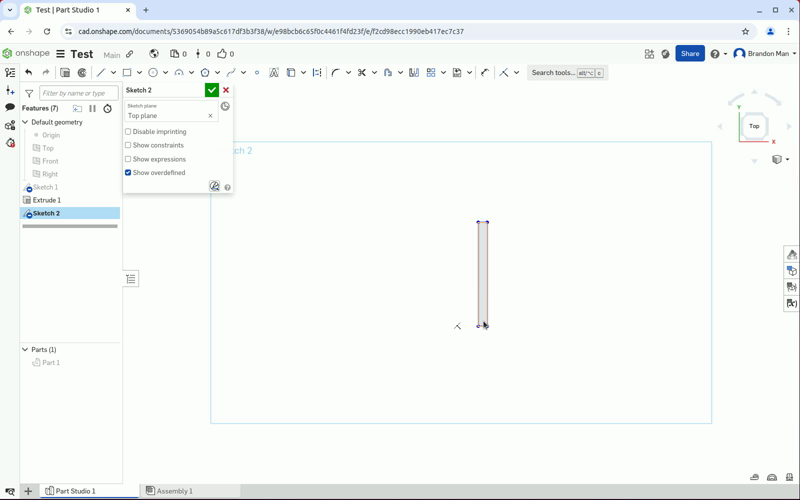
scroll(6)
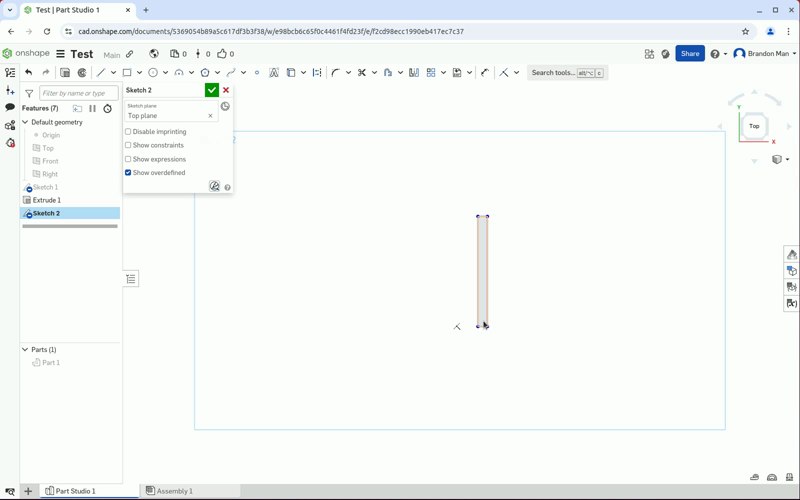
scroll(6)
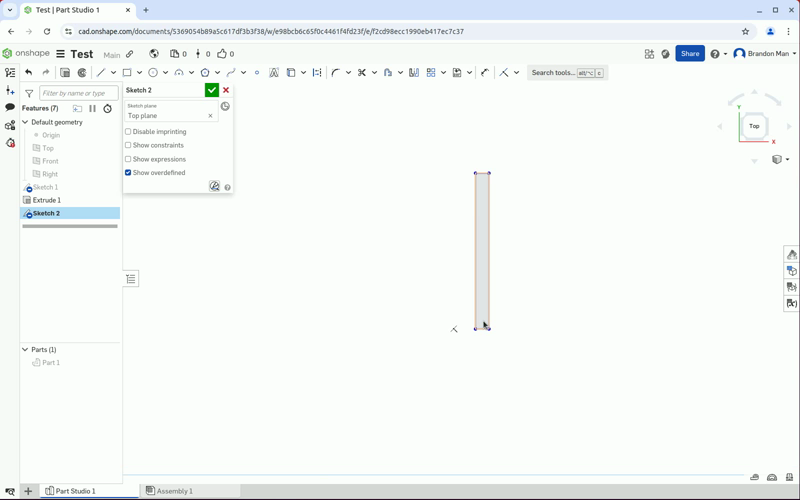
scroll(6)
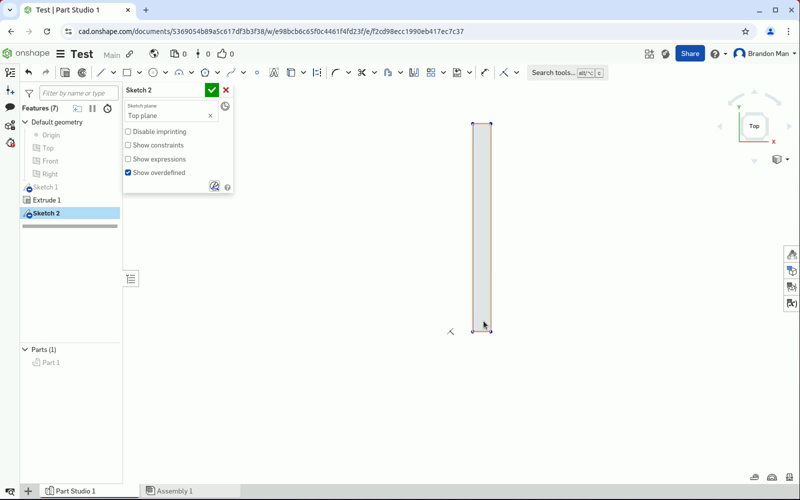
scroll(6)
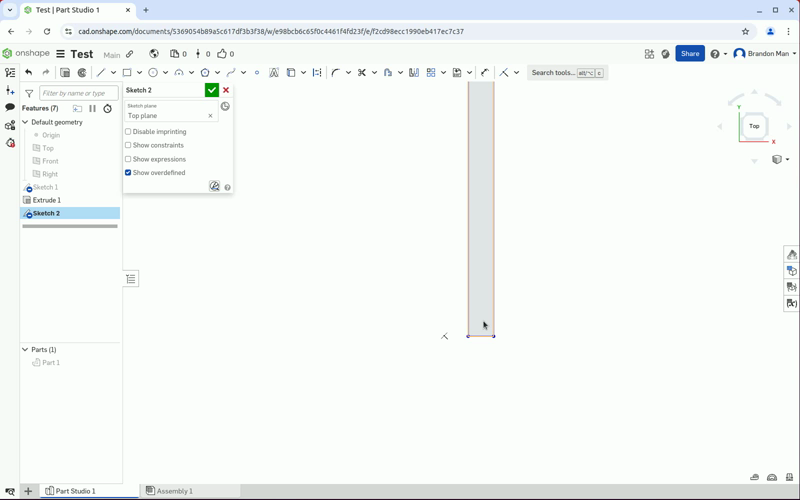
scroll(6)
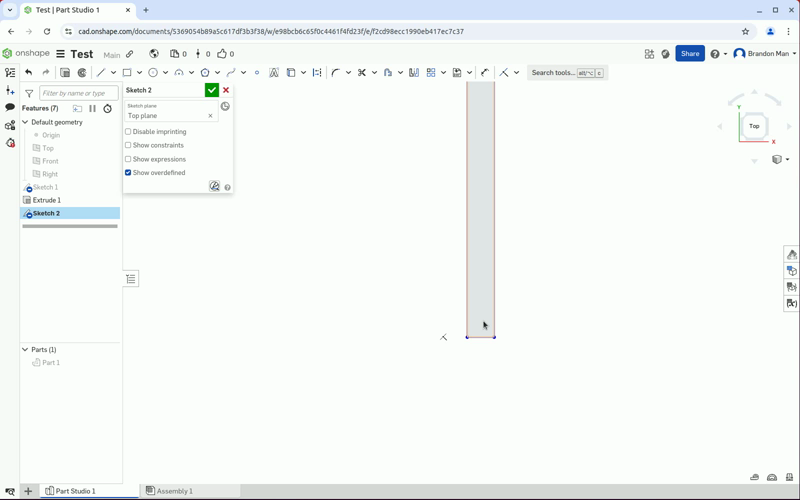
scroll(6)
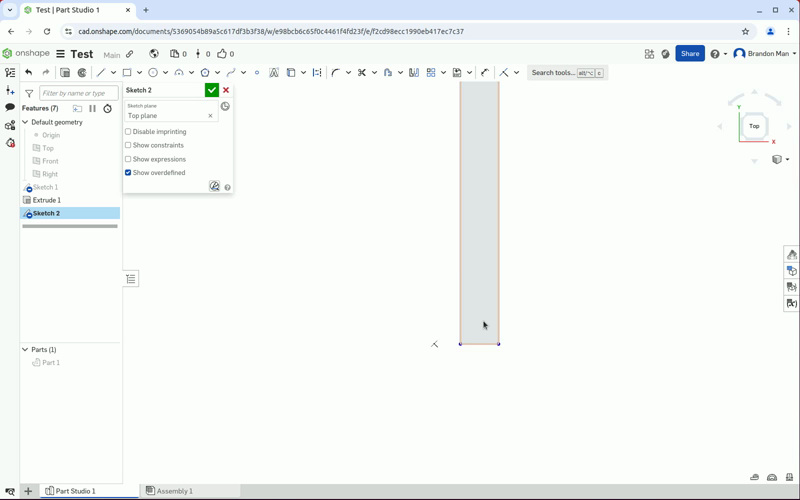
scroll(6)
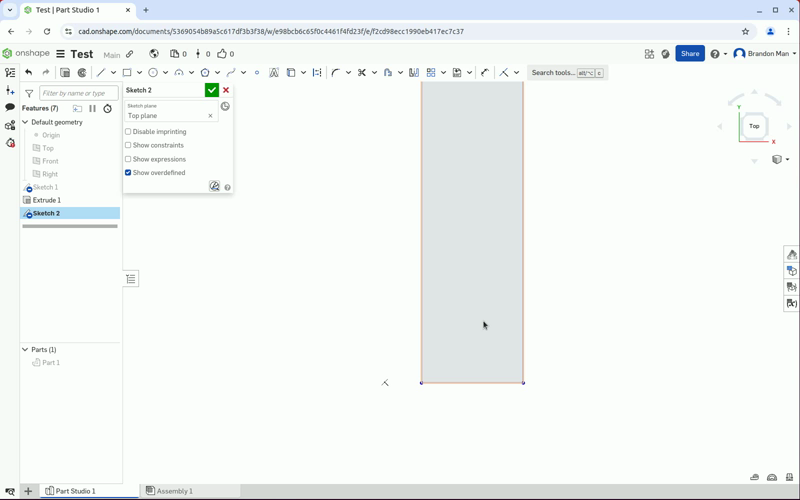
click(483, 320)
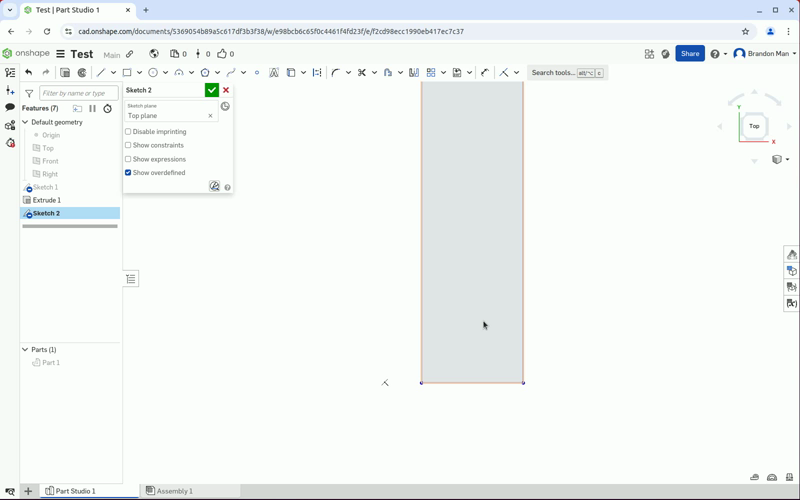
scroll(-6)
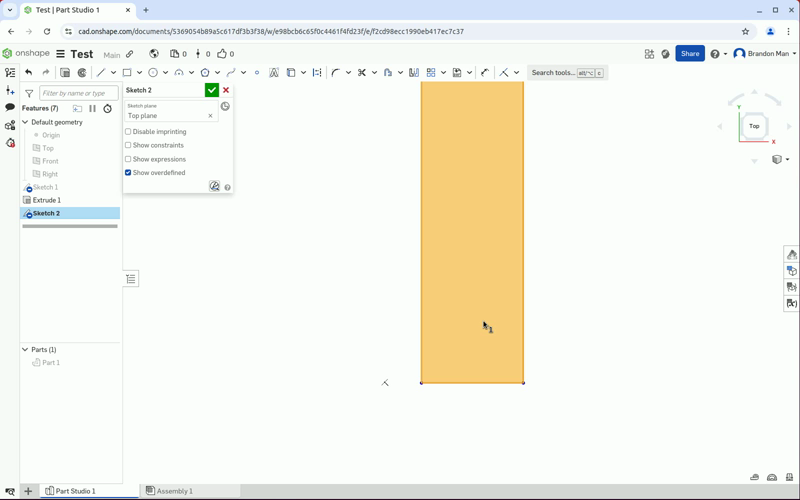
scroll(-6)
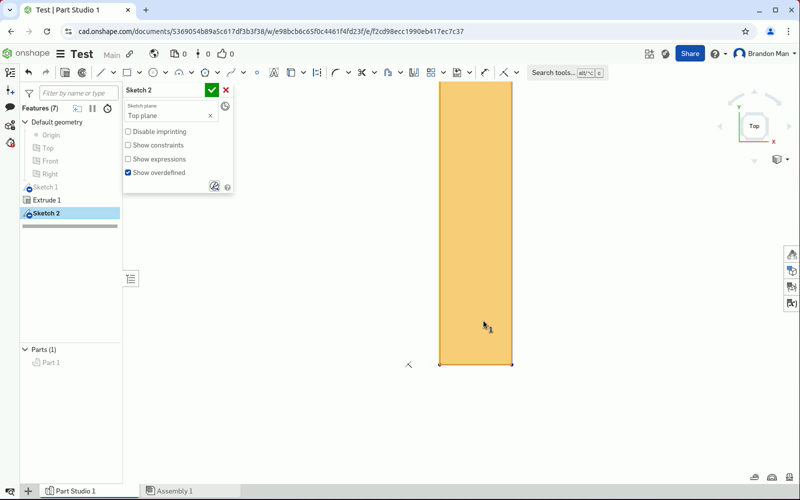
scroll(-6)
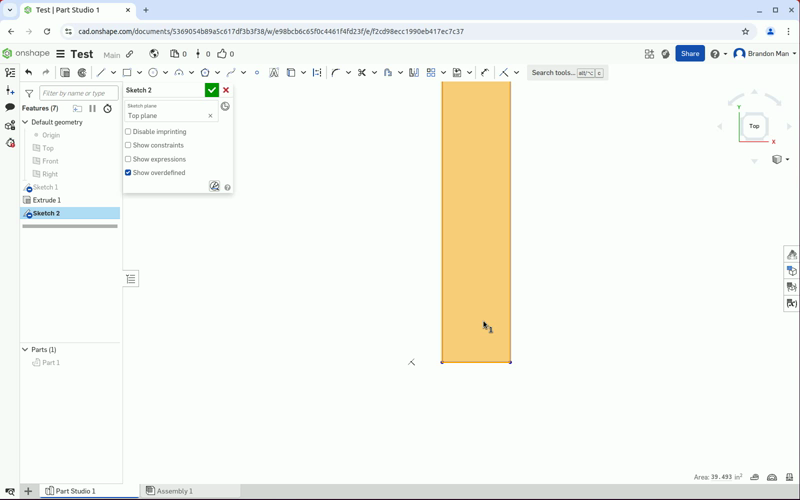
scroll(-6)
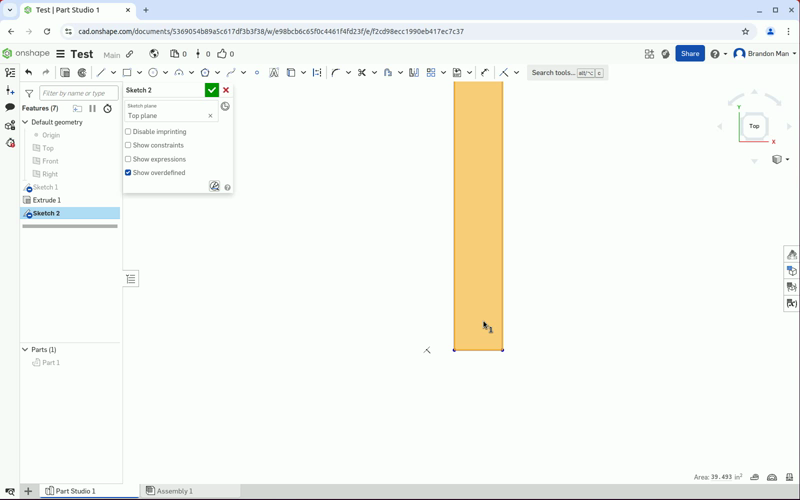
scroll(-6)
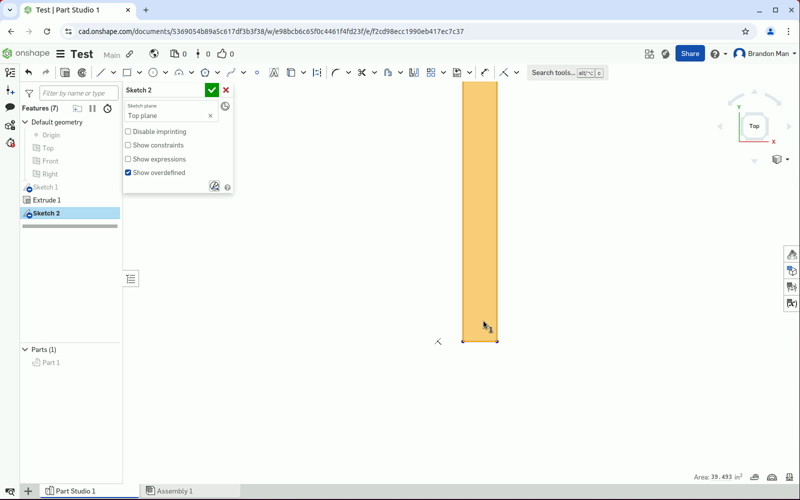
scroll(-6)
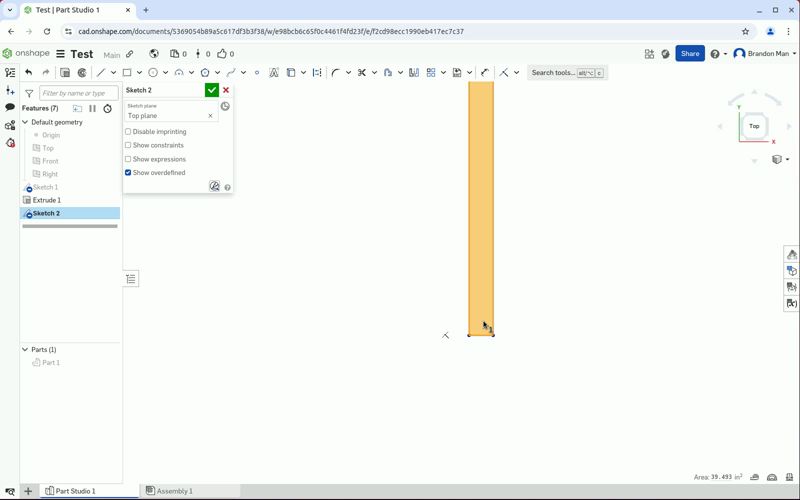
scroll(-6)
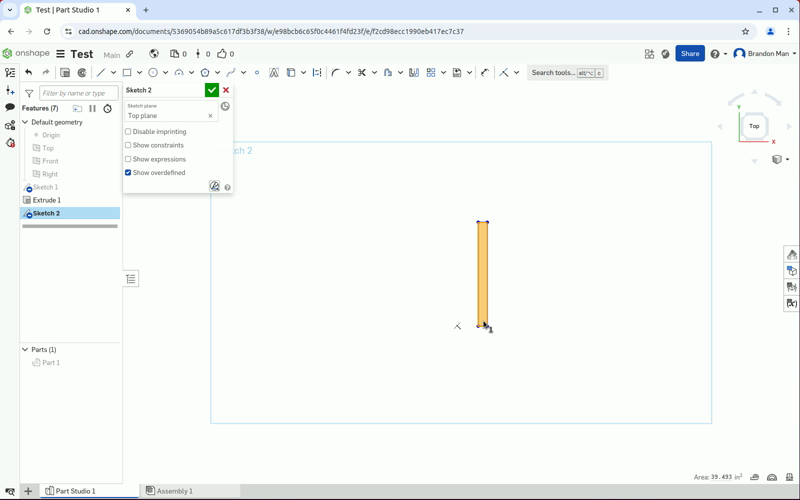
mouse_move(73, 352)
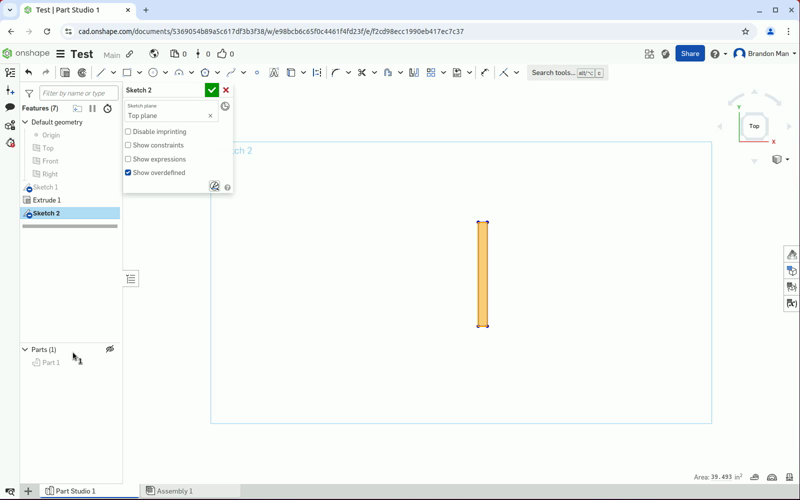
key(shift+y)
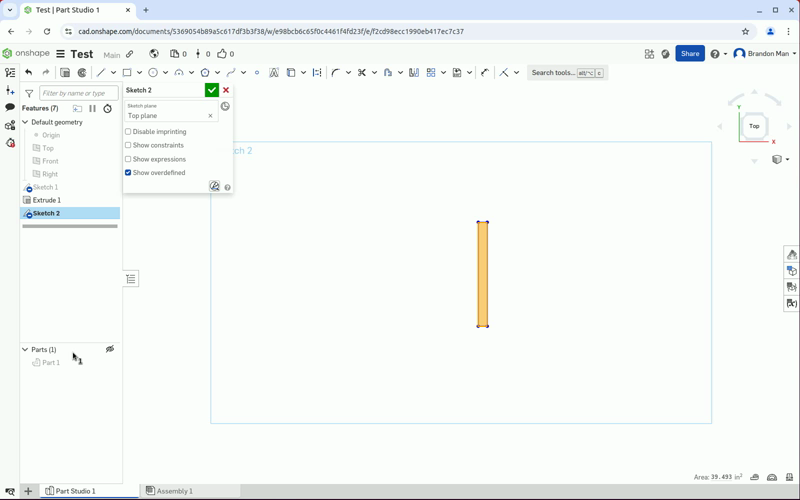
key(shift+e)
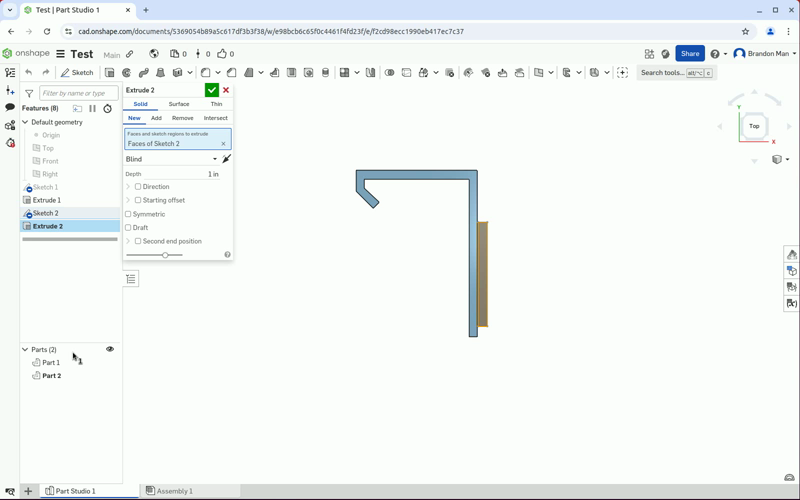
mouse_move(143, 106)
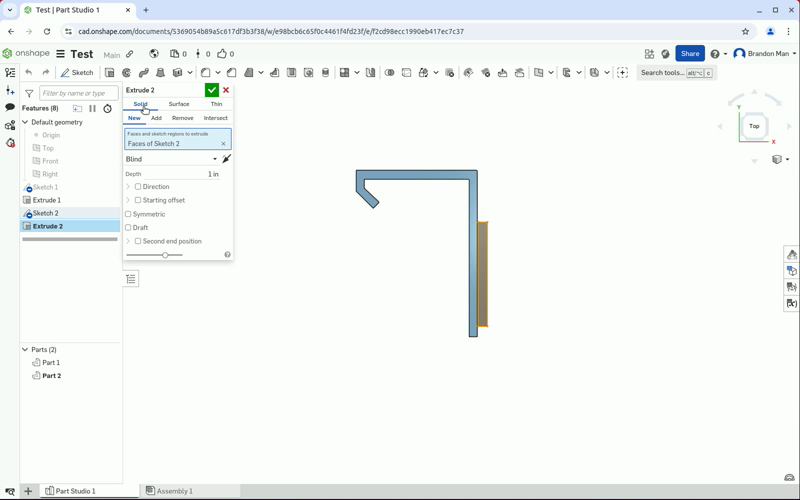
click(143, 106)
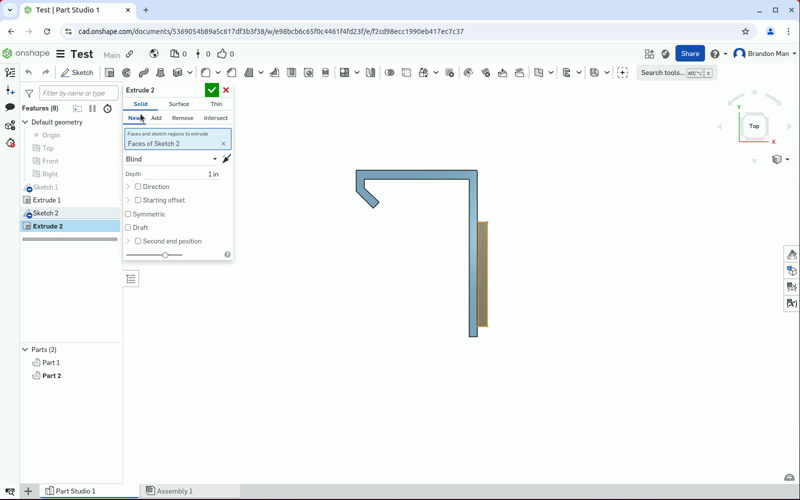
mouse_move(137, 120)
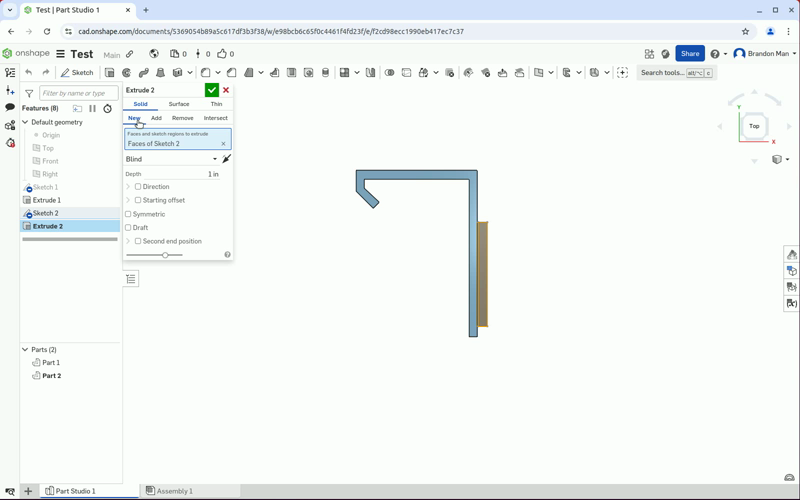
click(137, 120)
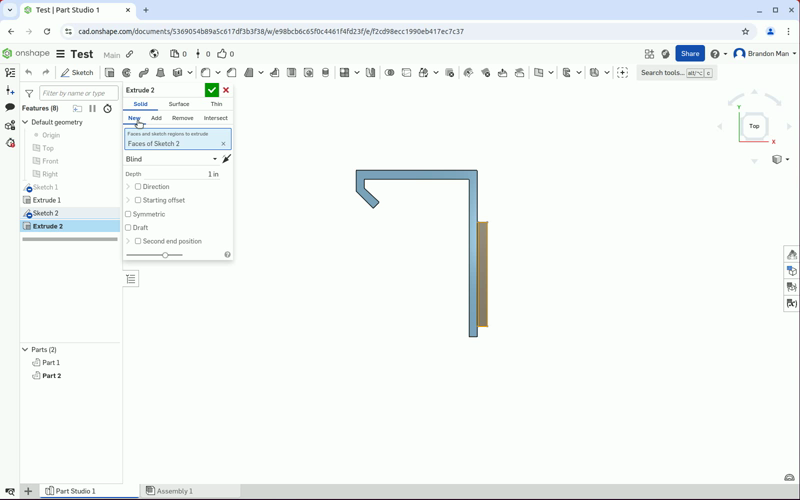
key(tab, 4)
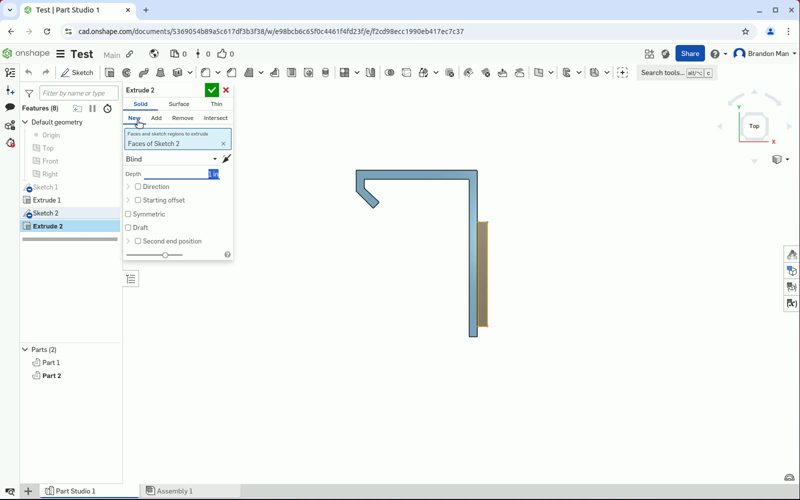
text(4.333)
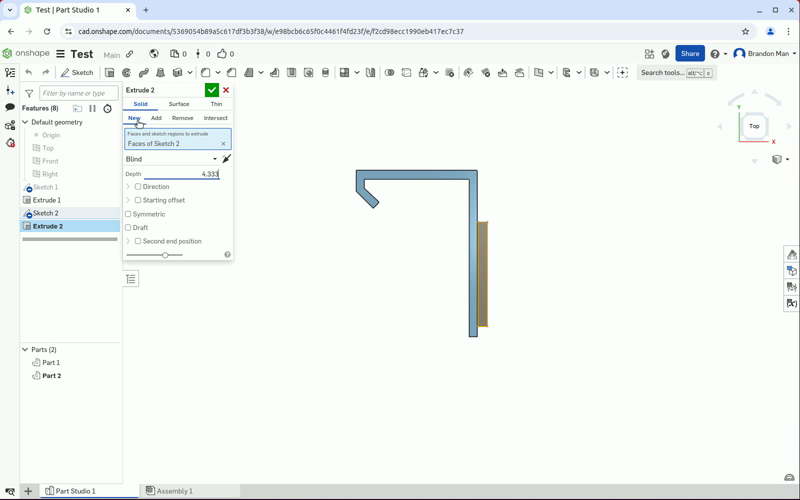
key(enter)
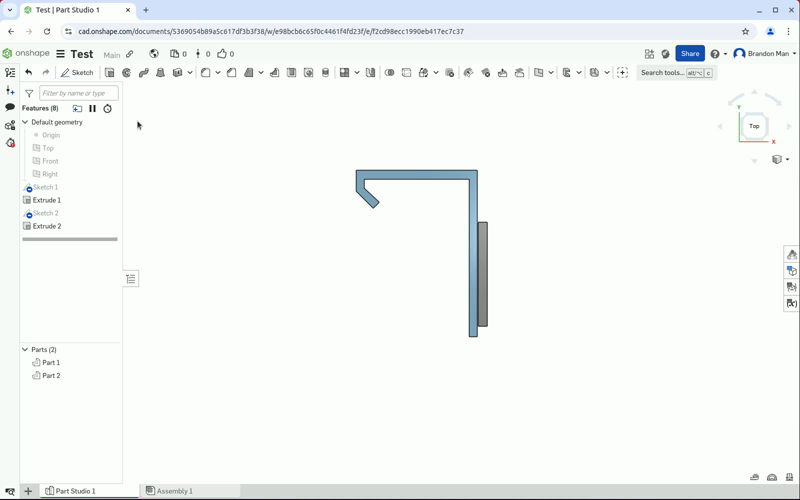
key(shift+h)
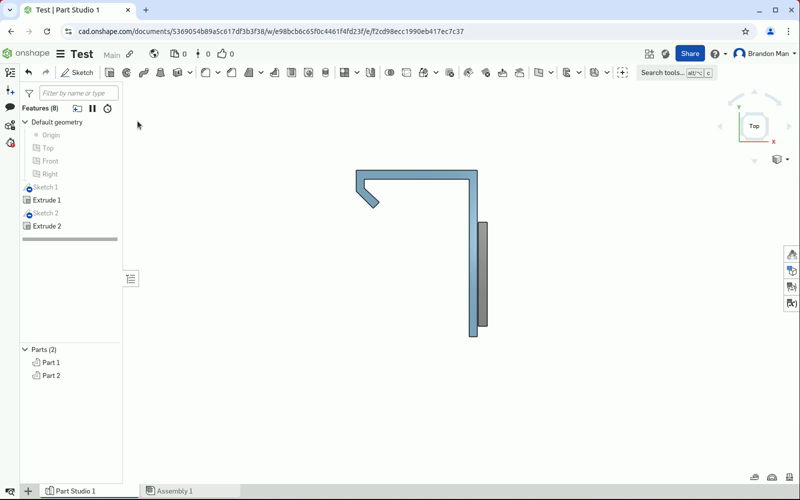
key(shift+h)
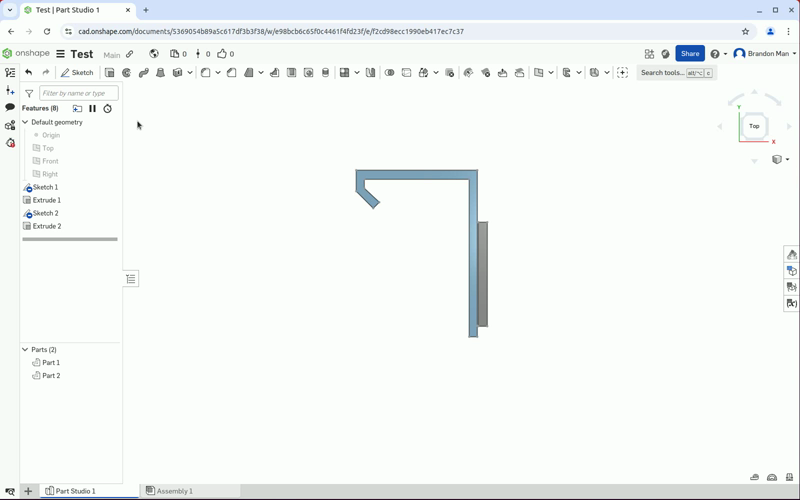
key(shift+7)
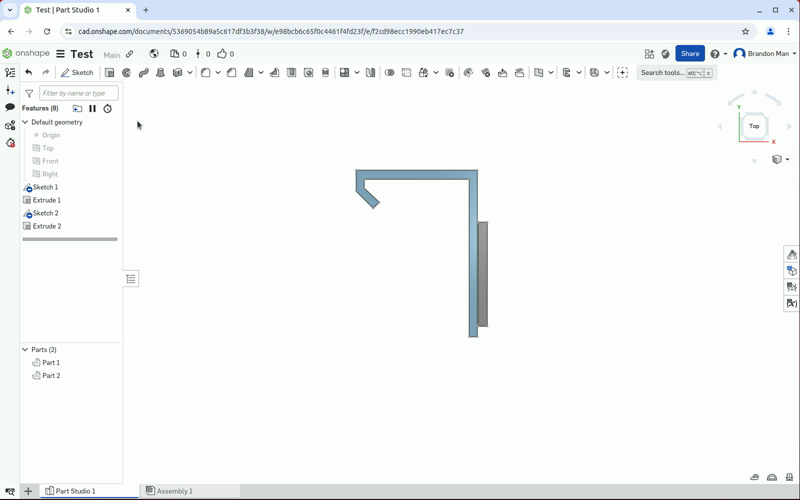
key(up, 3)
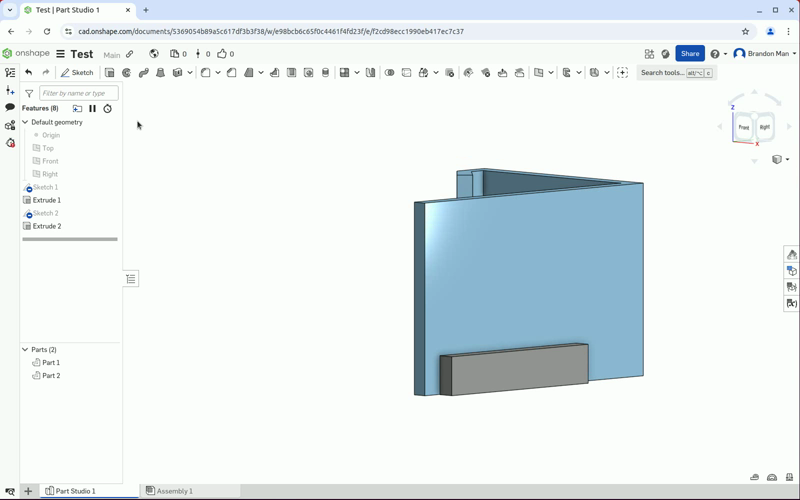
key(left, 3)
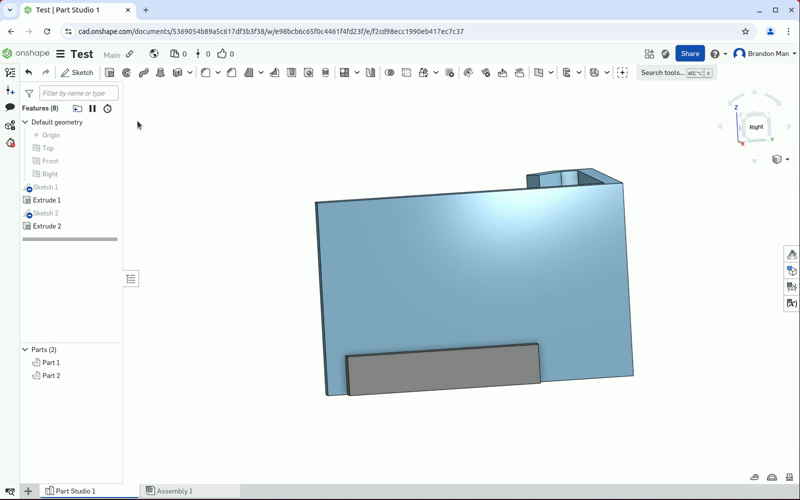
key(right, 3)
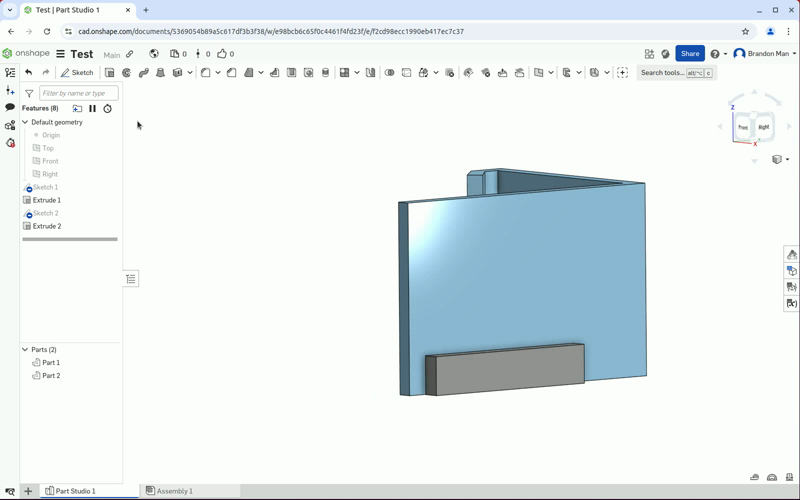
key(down, 3)
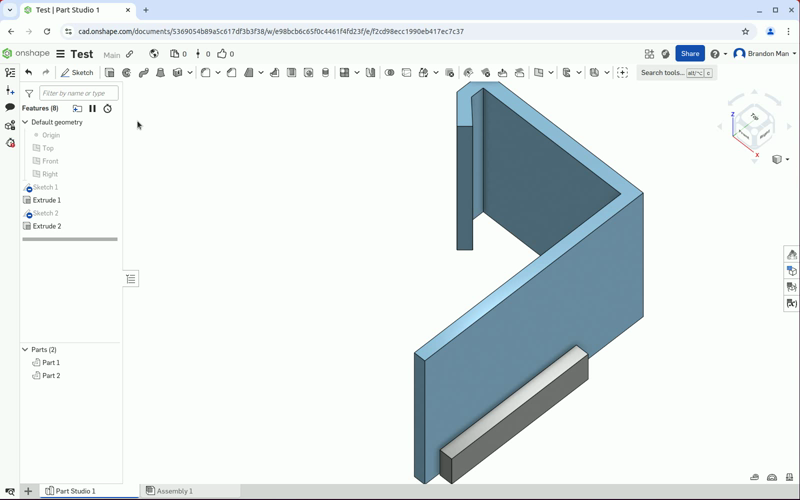
mouse_move(73, 189)
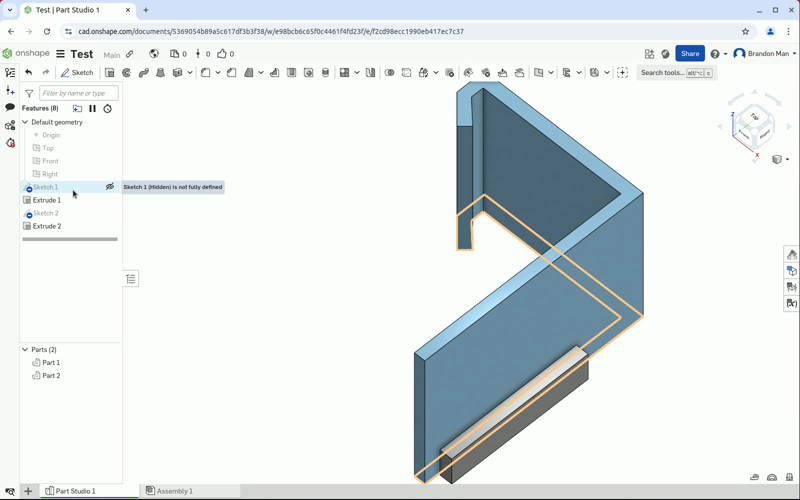
click(73, 189)